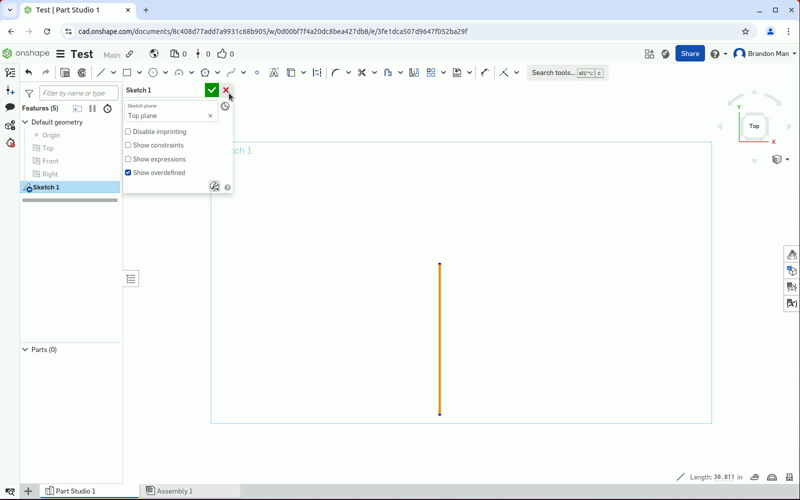
key(shift+h)
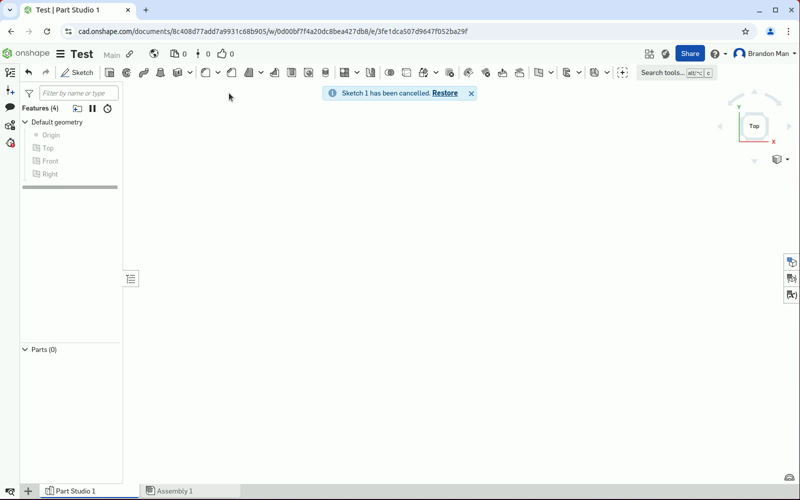
mouse_move(73, 352)
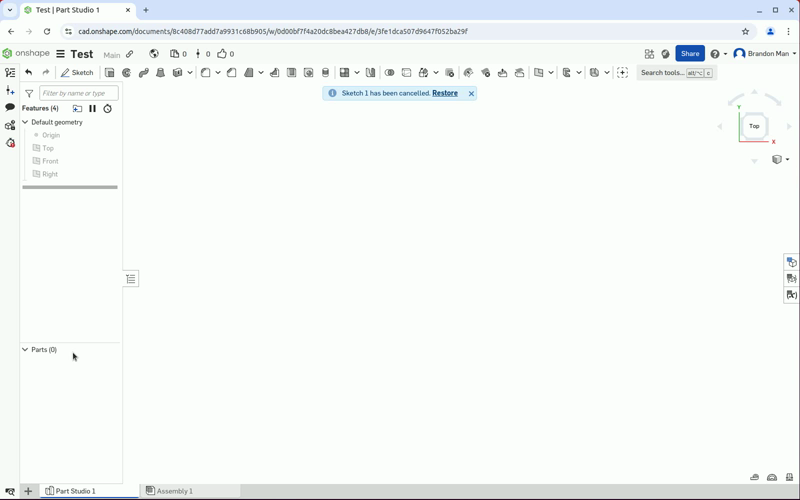
key(y)
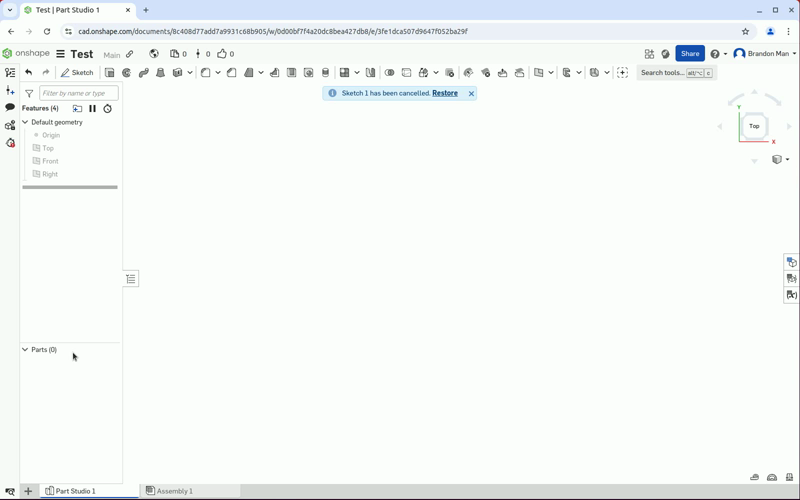
key(shift+p)
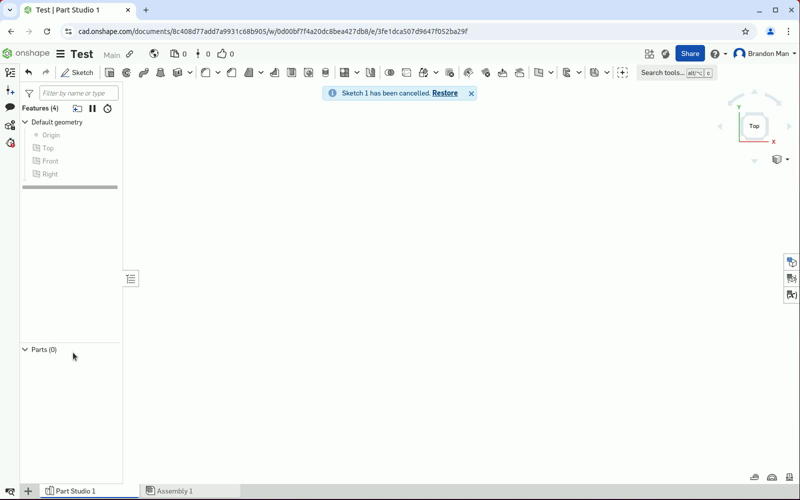
key(space)
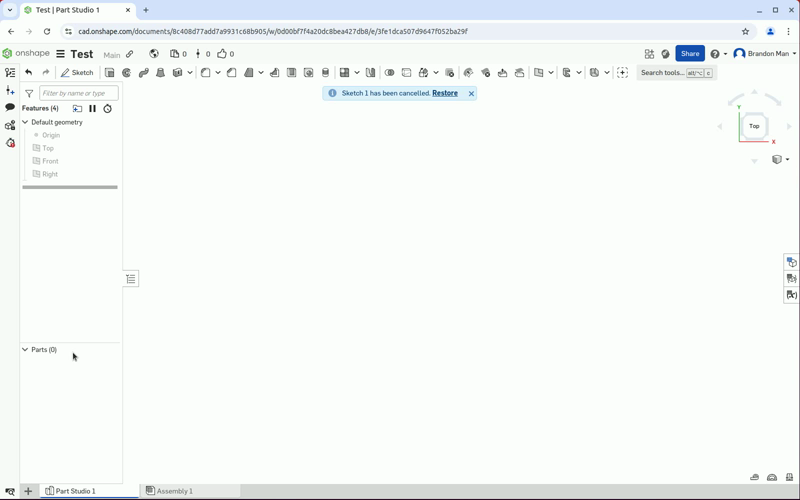
key_down(shift)
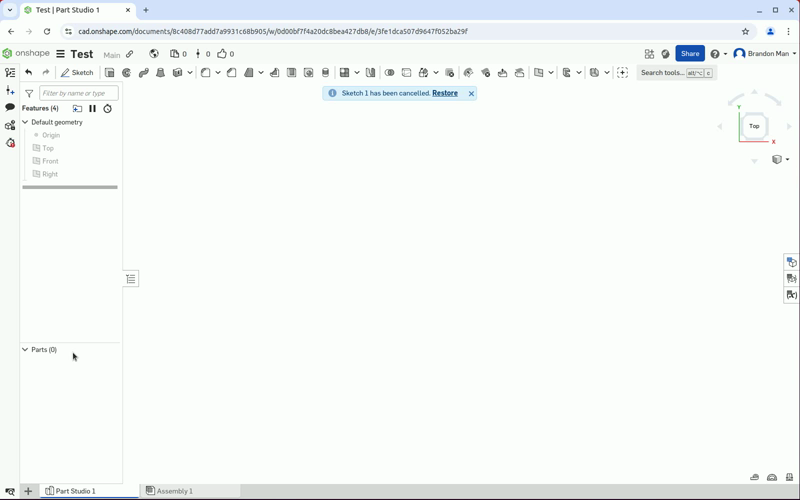
key(up)
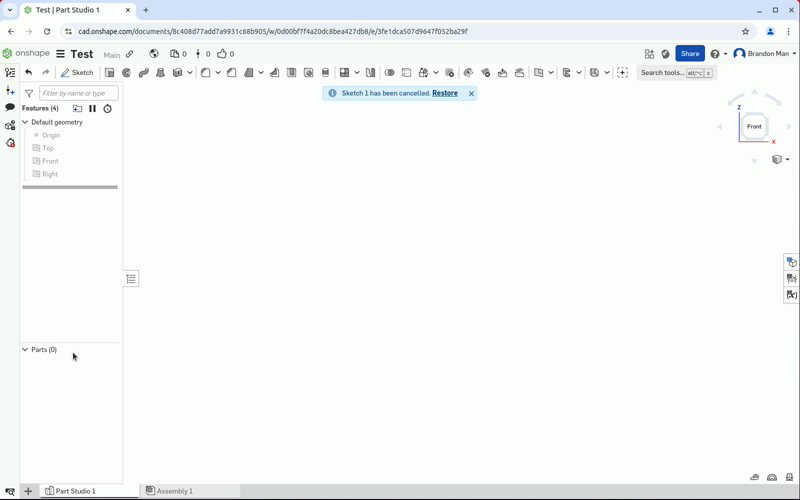
key_up(shift)
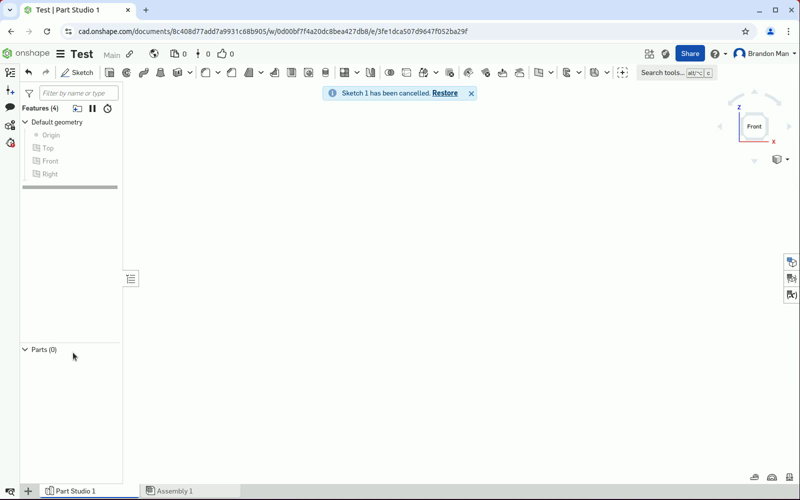
mouse_move(73, 352)
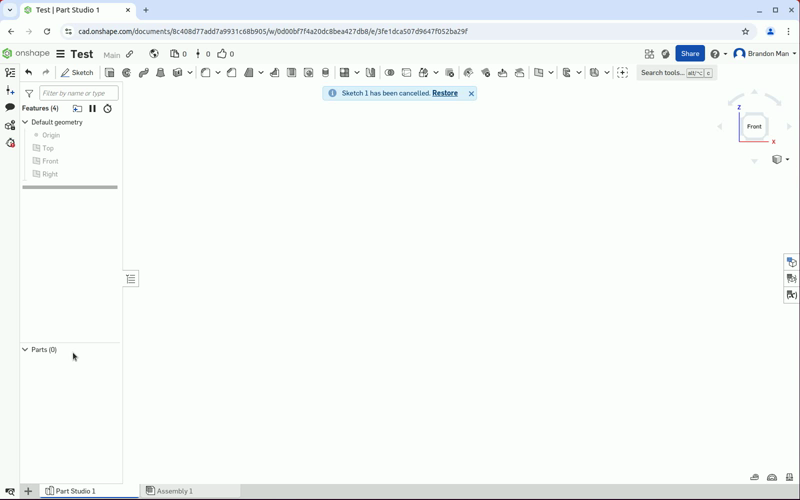
key(shift+y)
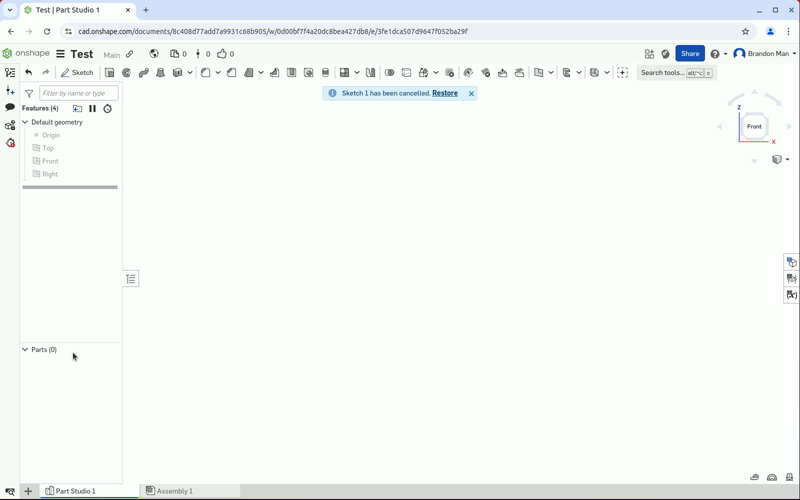
key(shift+s)
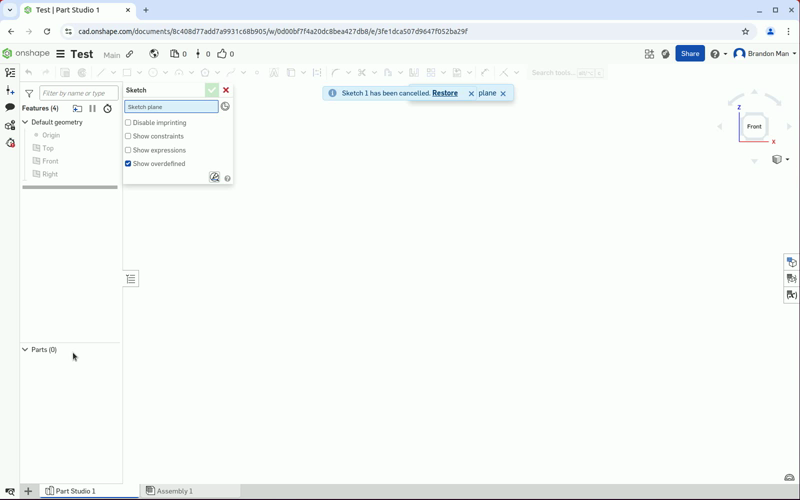
mouse_move(73, 163)
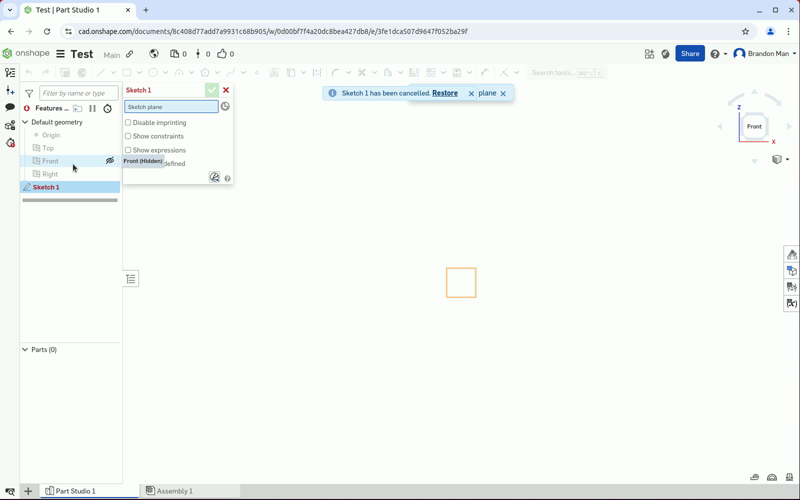
click(73, 163)
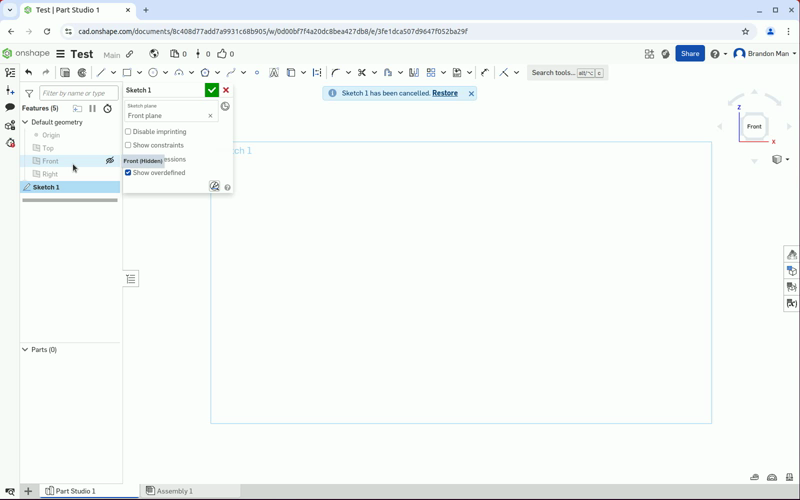
mouse_move(73, 352)
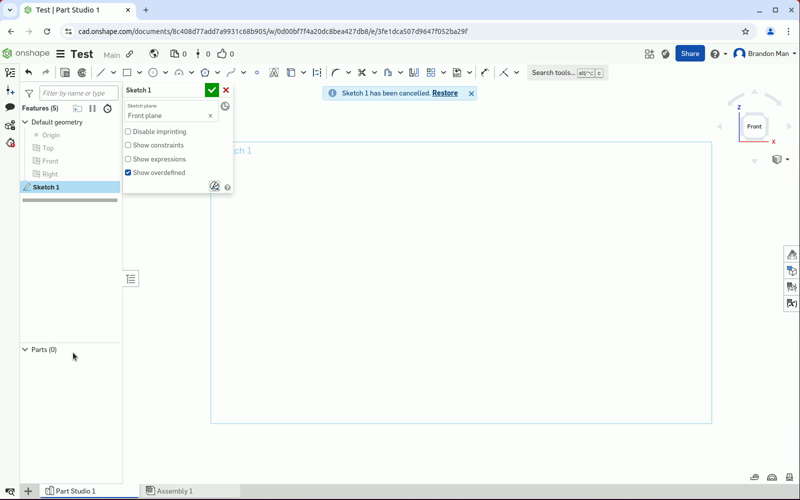
key(y)
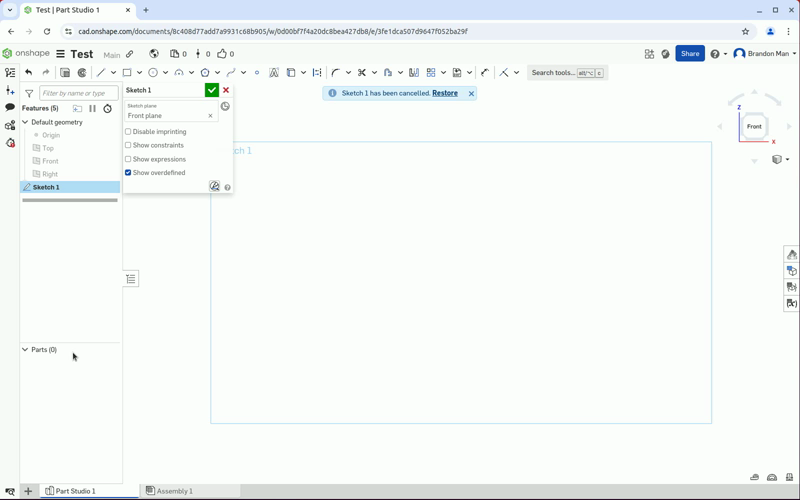
key(l)
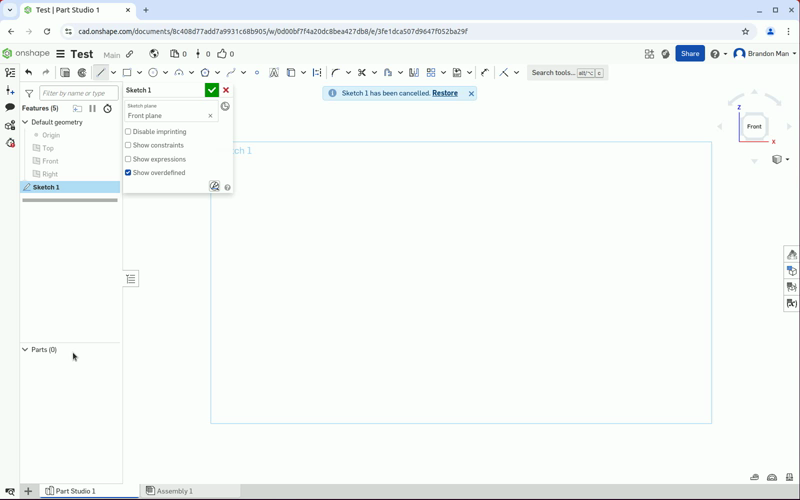
key_down(shift)
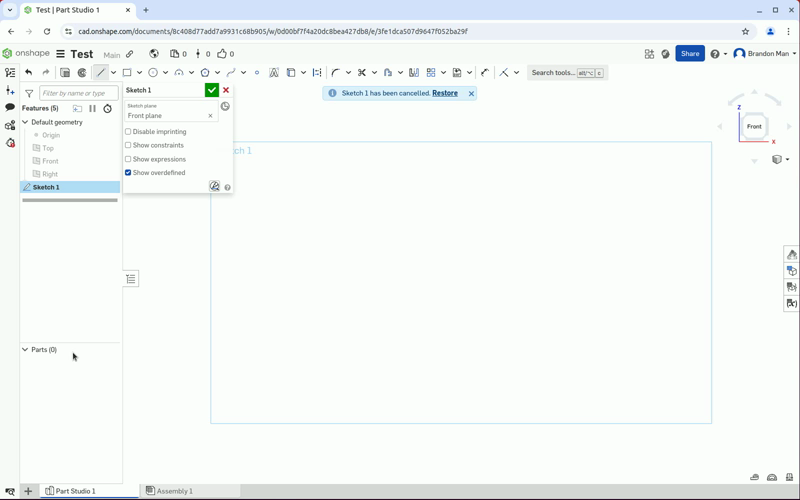
mouse_move(441, 395)
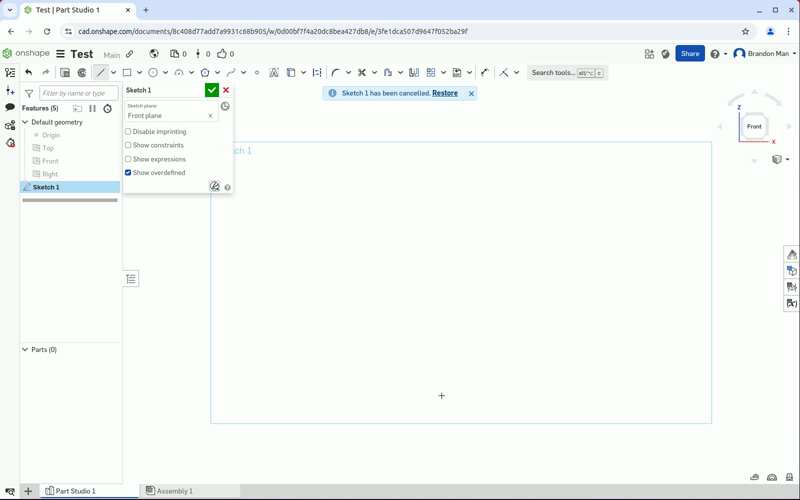
click(441, 395)
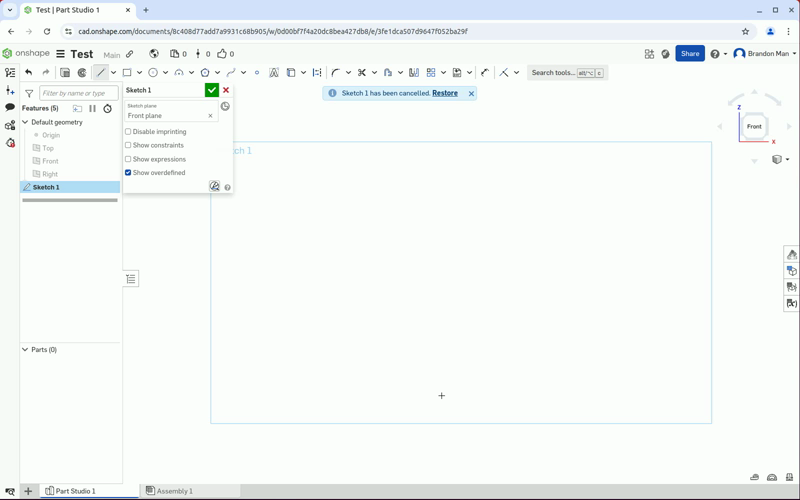
key_up(shift)
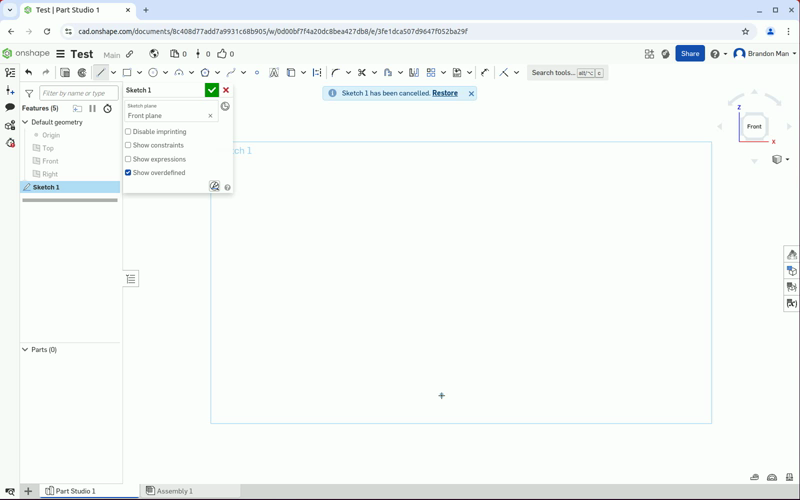
key_down(shift)
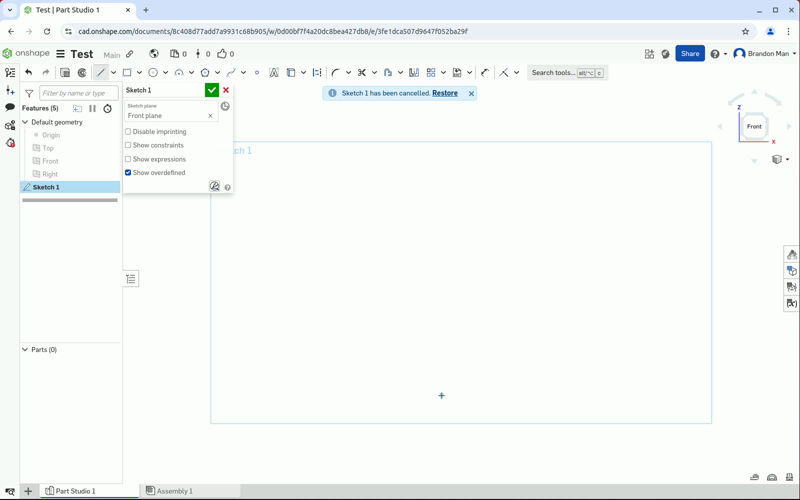
mouse_move(471, 395)
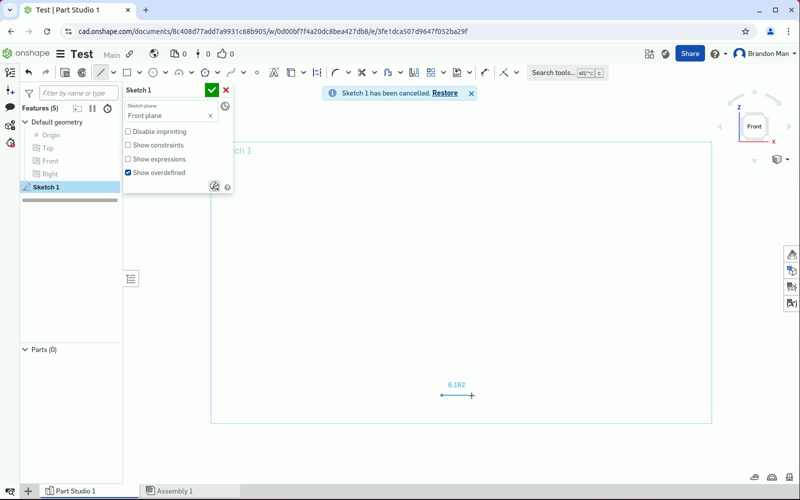
mouse_move(479, 395)
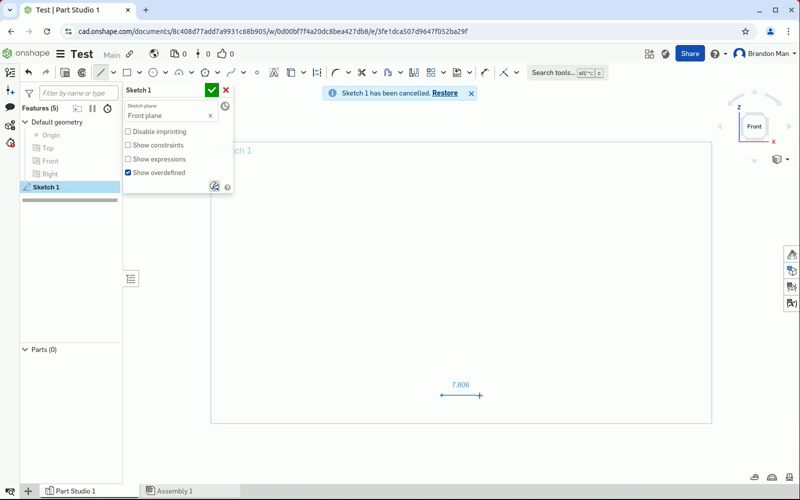
click(479, 395)
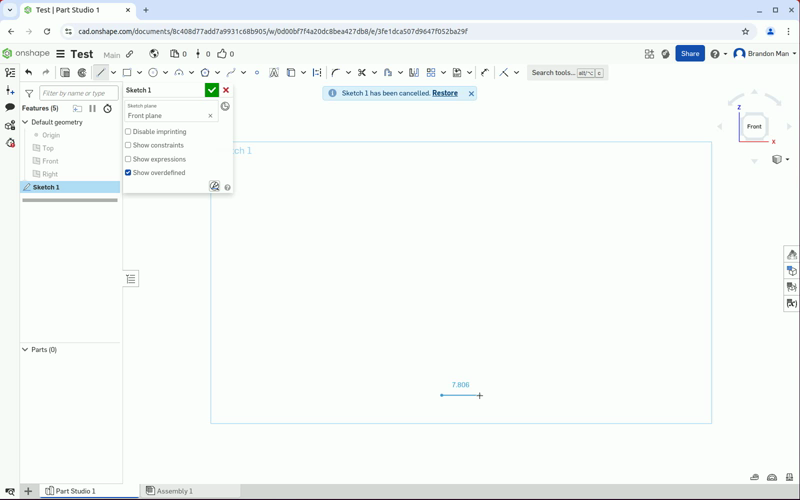
key_up(shift)
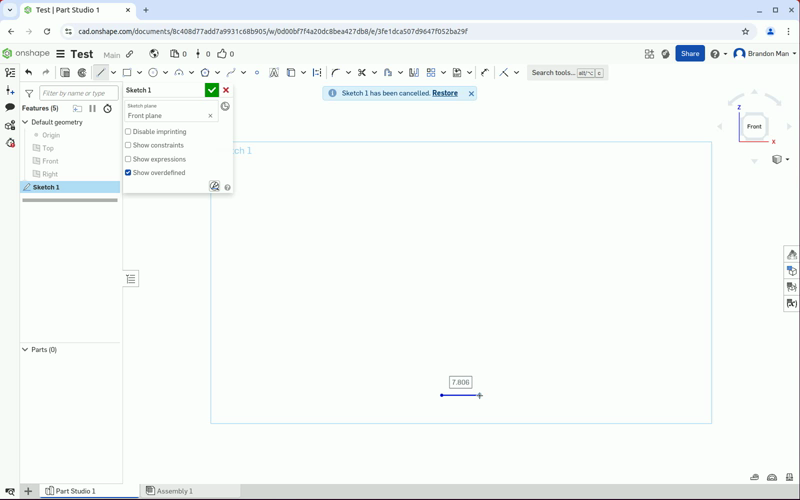
key_down(shift)
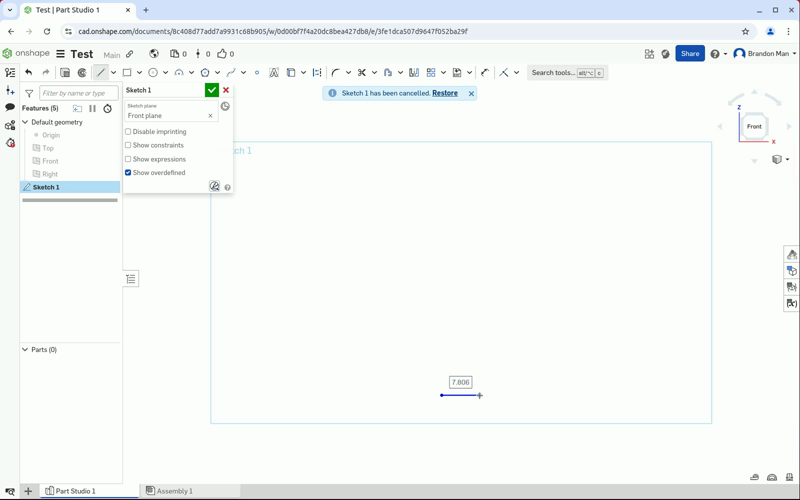
mouse_move(479, 171)
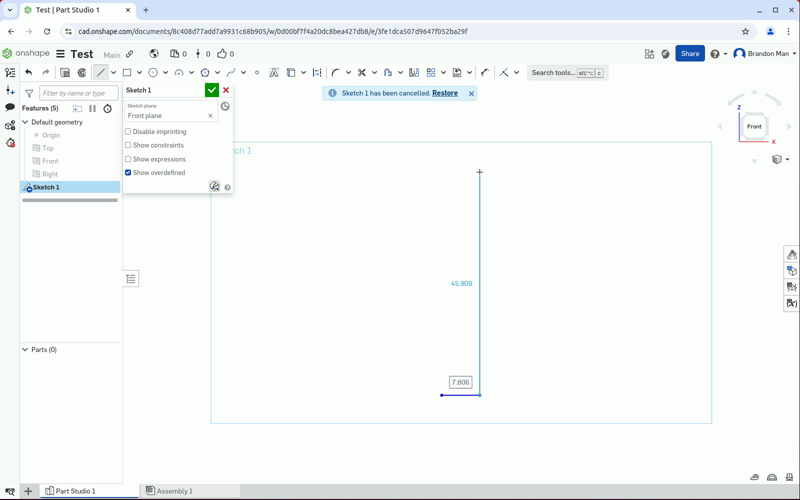
click(479, 171)
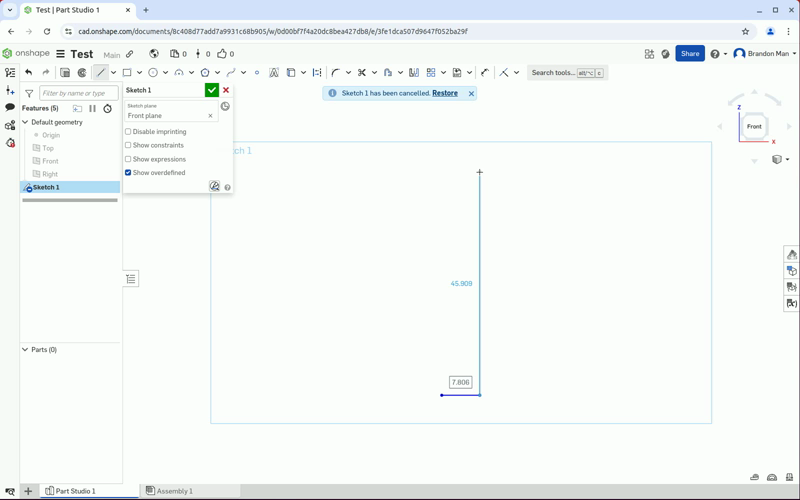
key_up(shift)
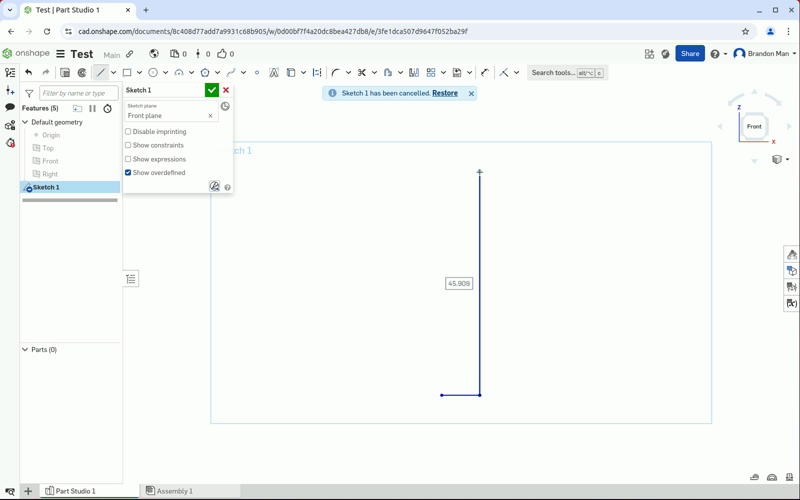
key_down(shift)
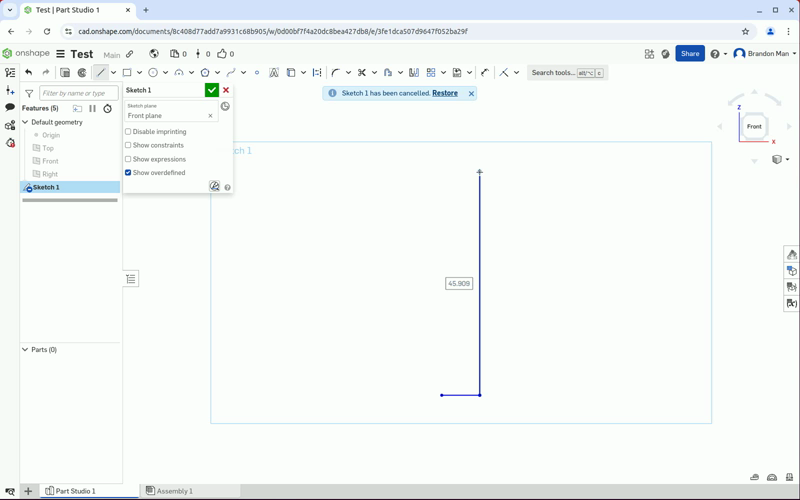
mouse_move(509, 171)
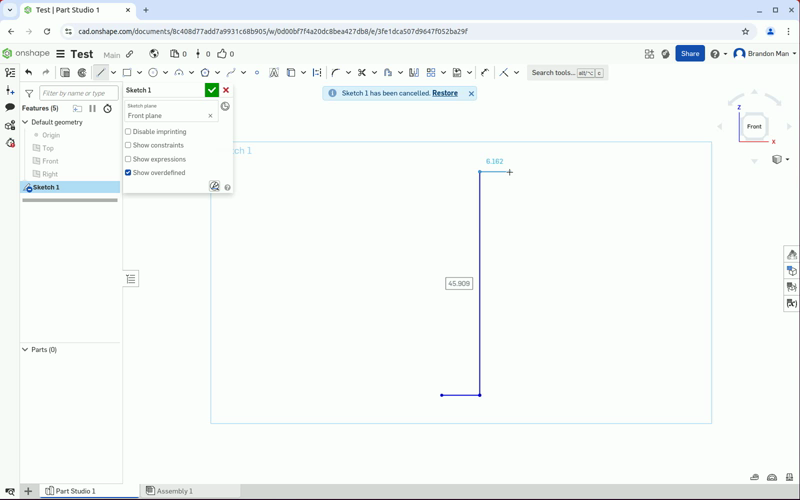
mouse_move(441, 171)
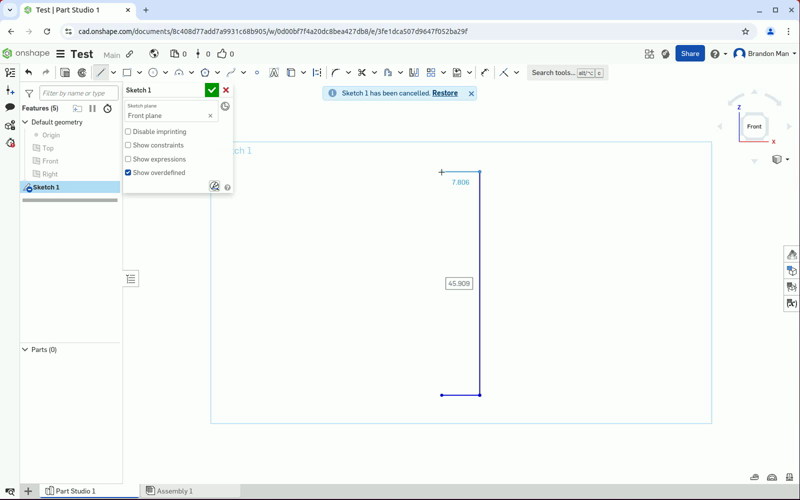
click(441, 171)
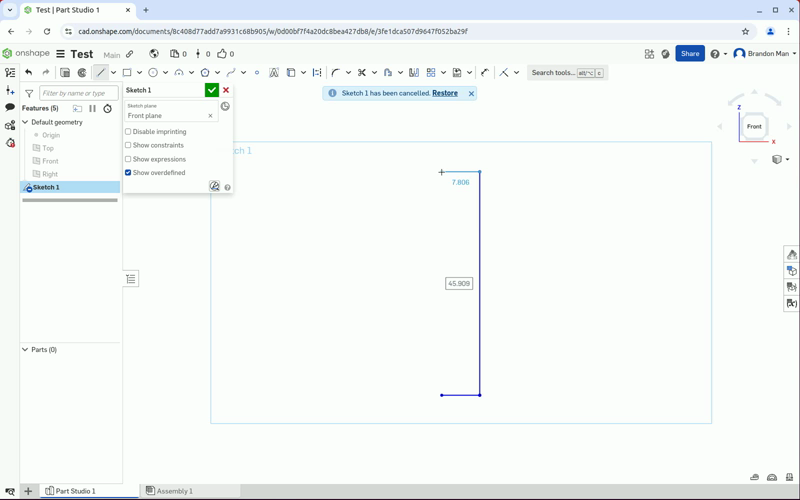
key_up(shift)
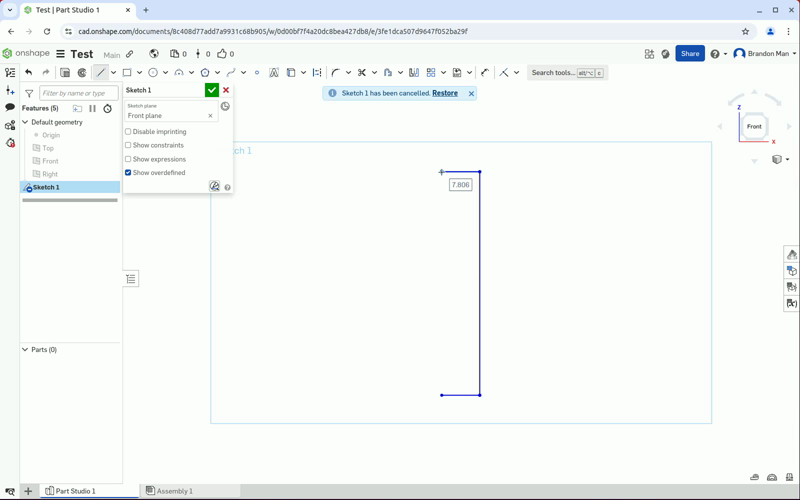
key_down(shift)
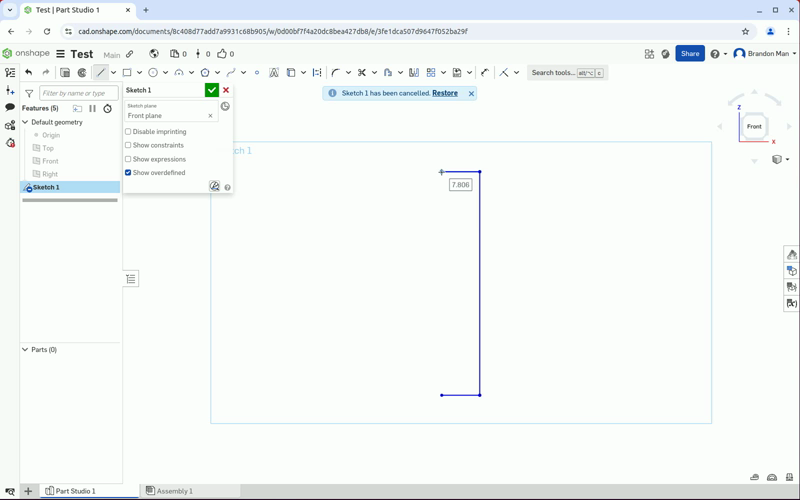
mouse_move(441, 395)
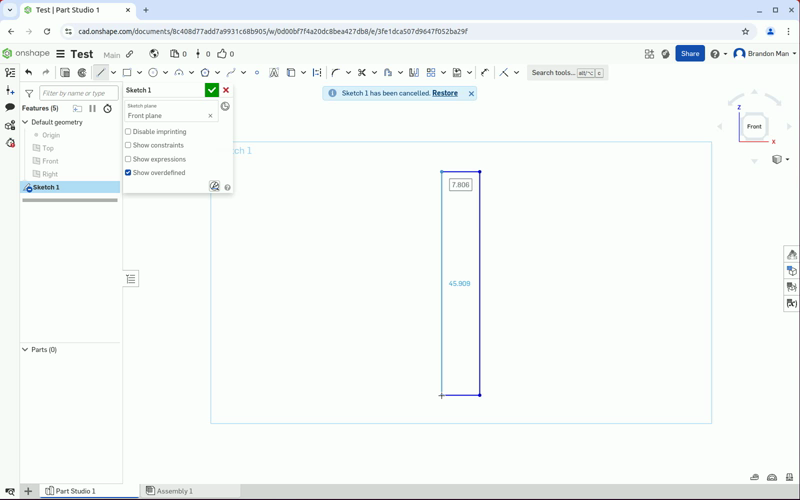
key_up(shift)
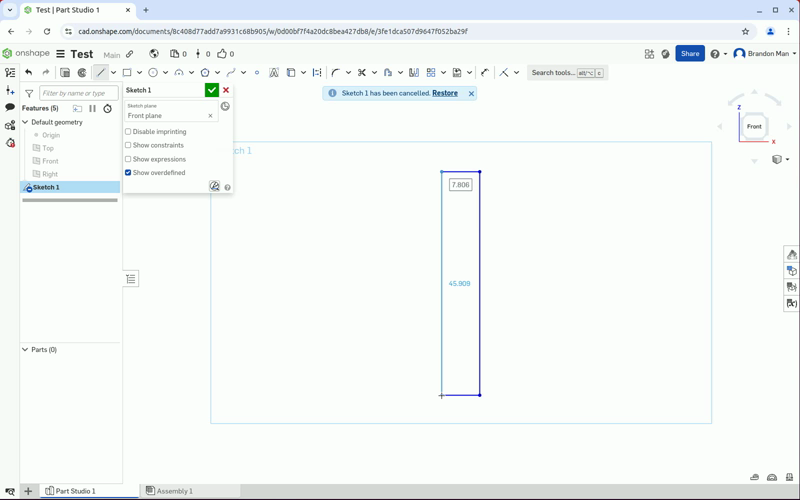
click(441, 395)
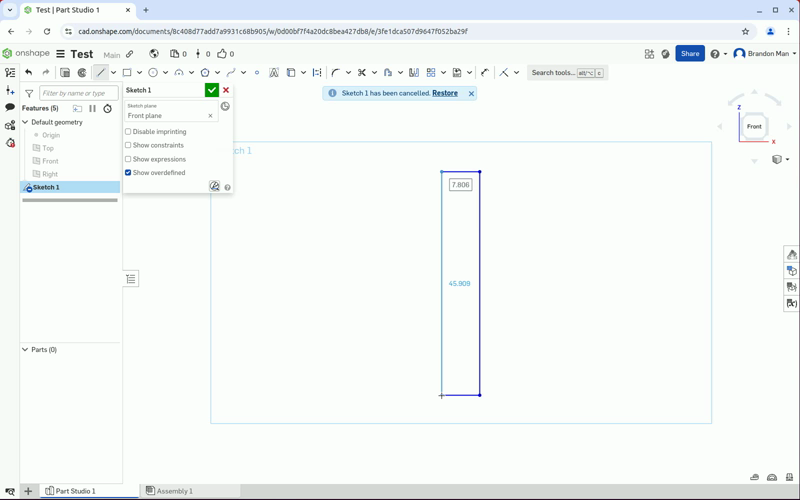
key(esc)
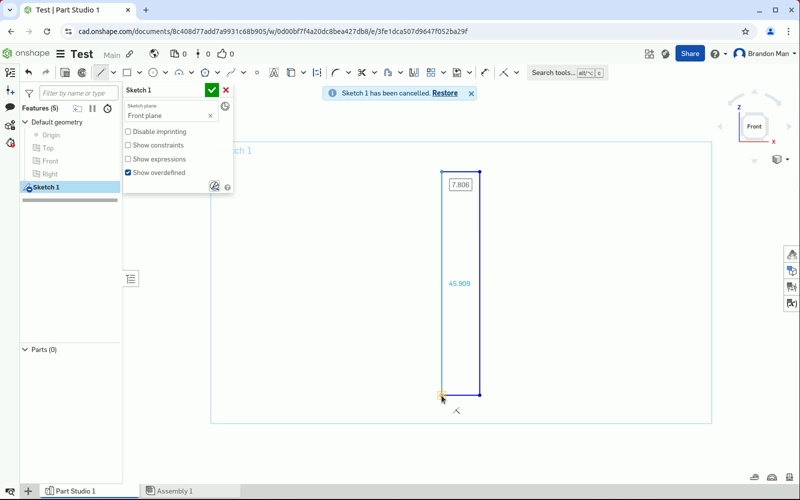
key(c)
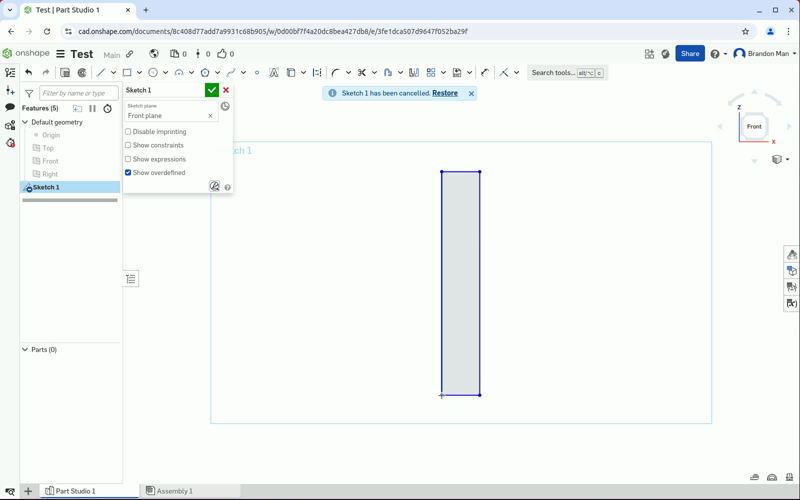
key_down(shift)
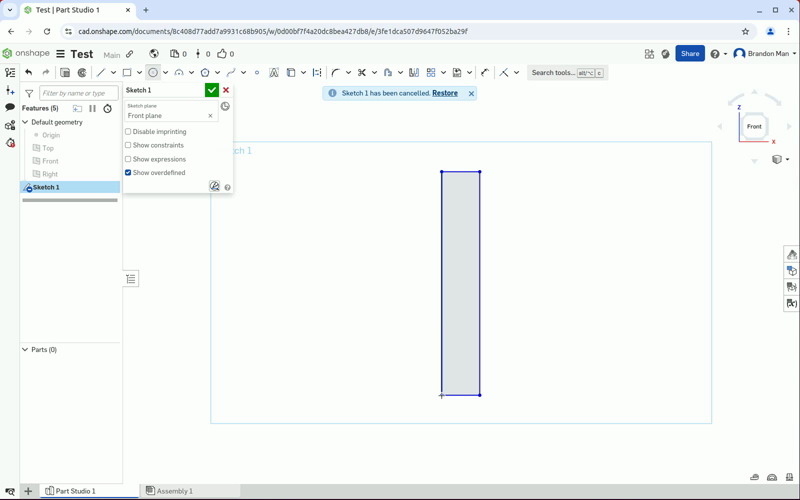
mouse_move(460, 376)
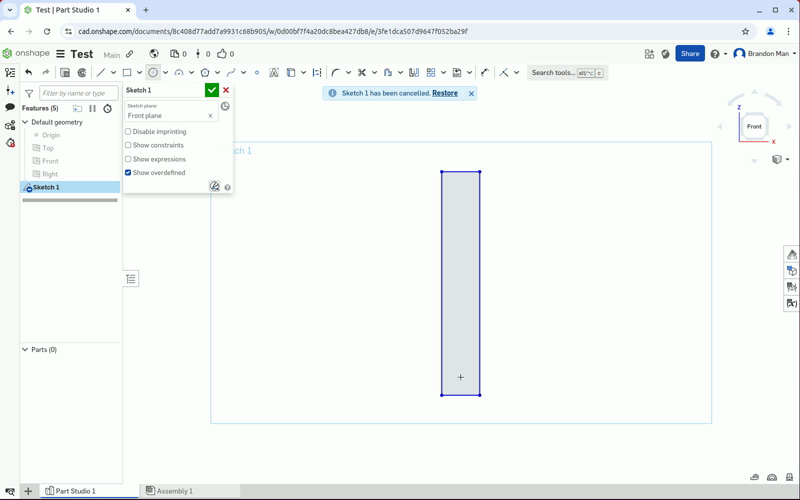
click(460, 376)
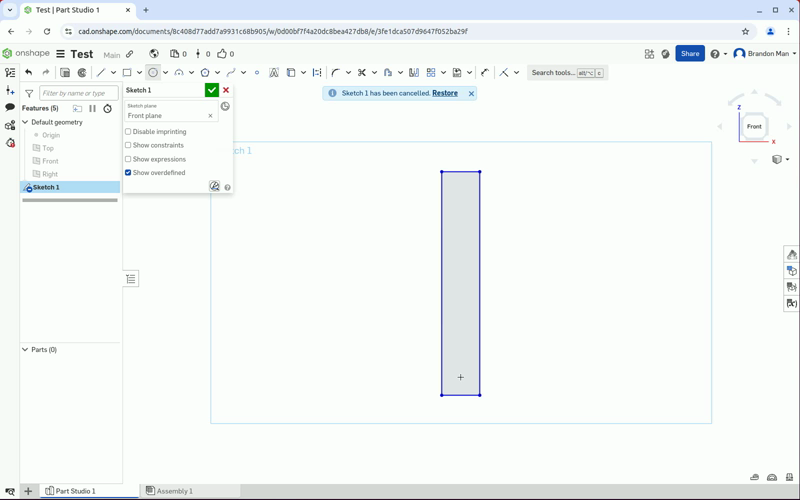
key_up(shift)
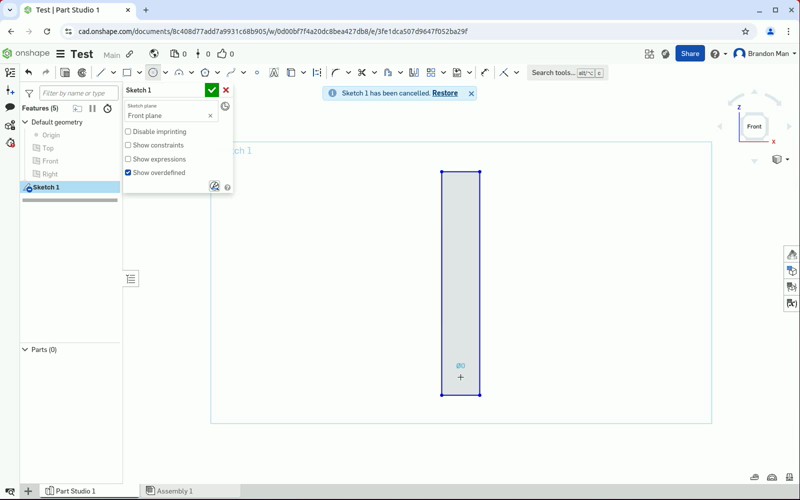
mouse_move(474, 376)
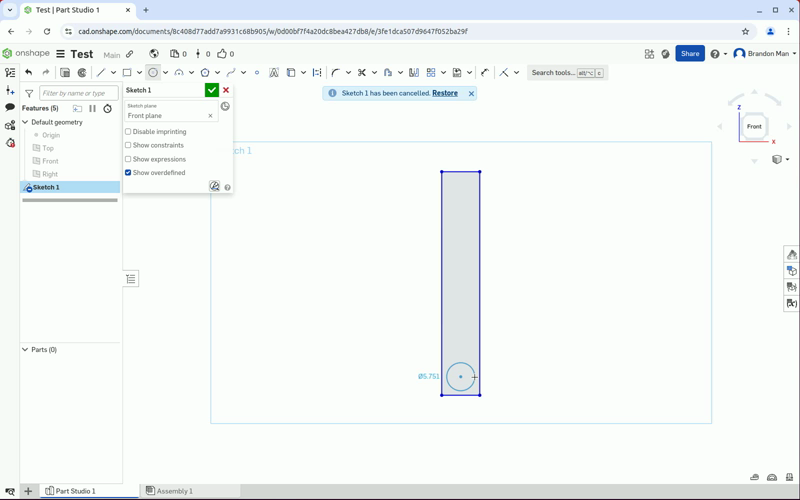
click(474, 376)
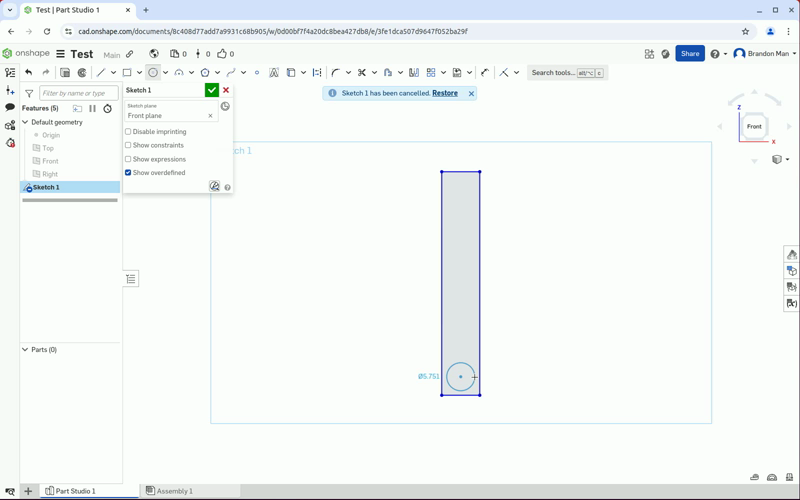
key(esc)
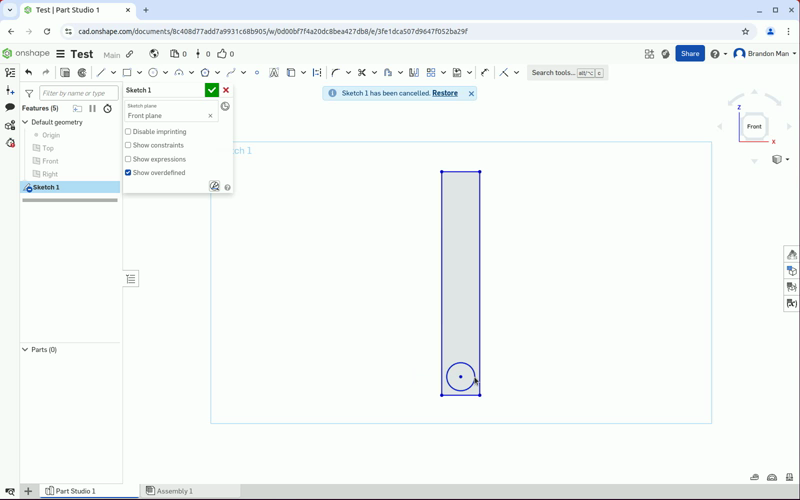
key(c)
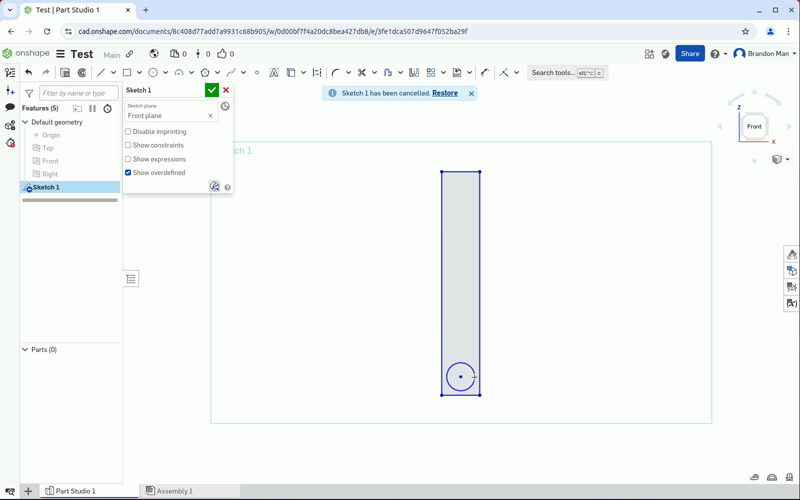
key_down(shift)
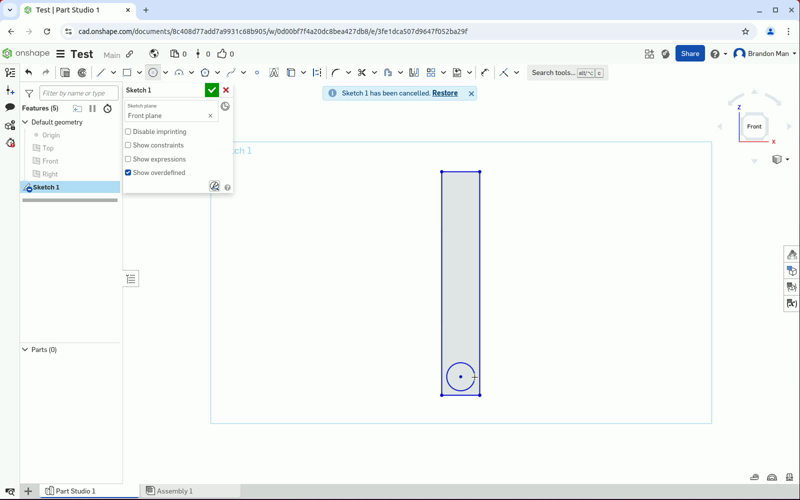
mouse_move(460, 190)
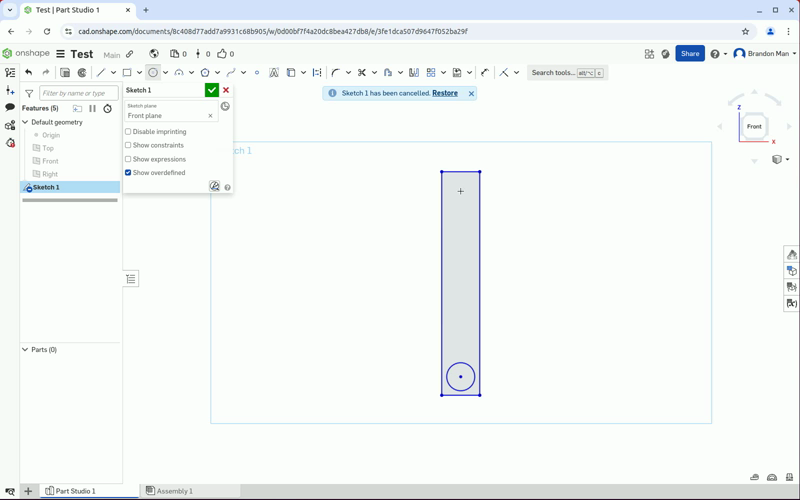
click(460, 190)
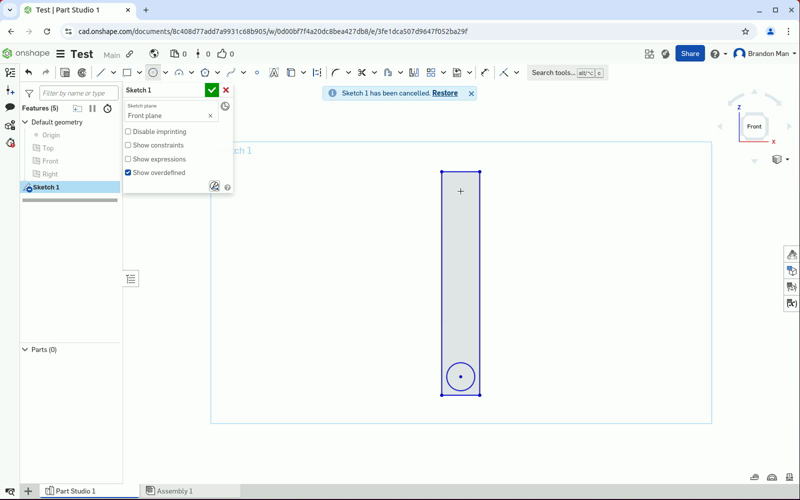
key_up(shift)
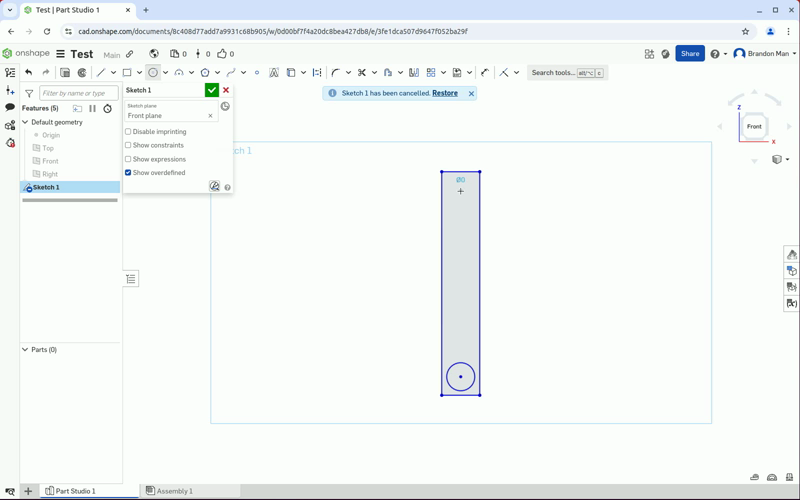
mouse_move(474, 190)
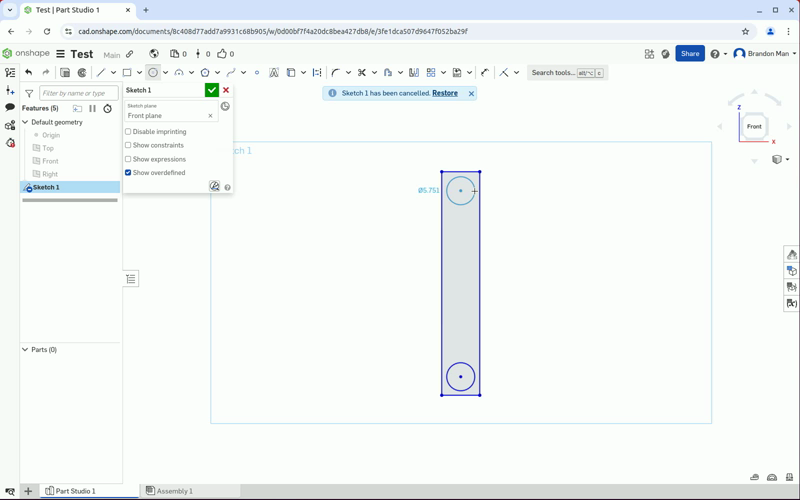
click(474, 190)
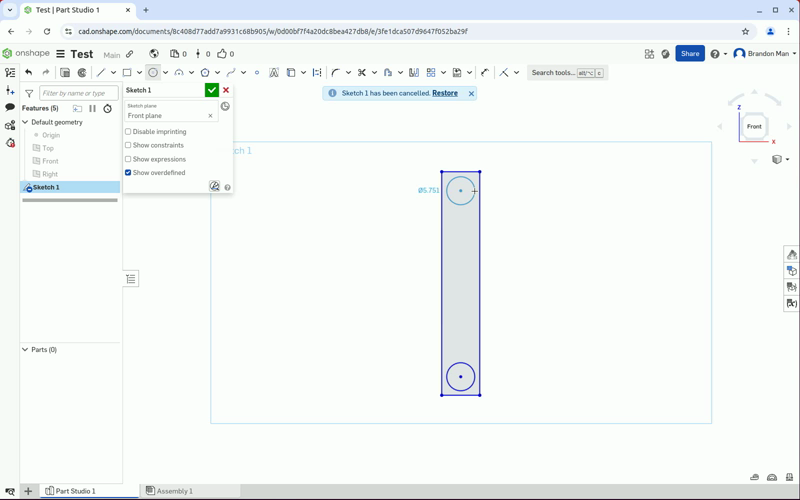
key(esc)
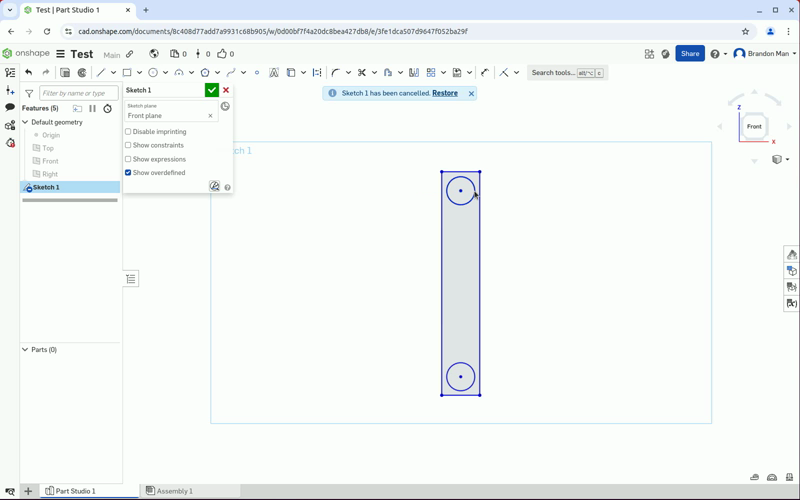
mouse_move(470, 337)
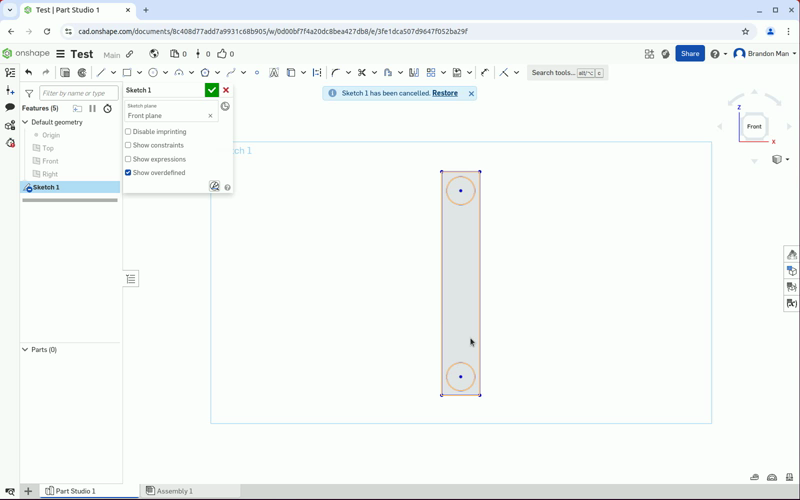
click(470, 337)
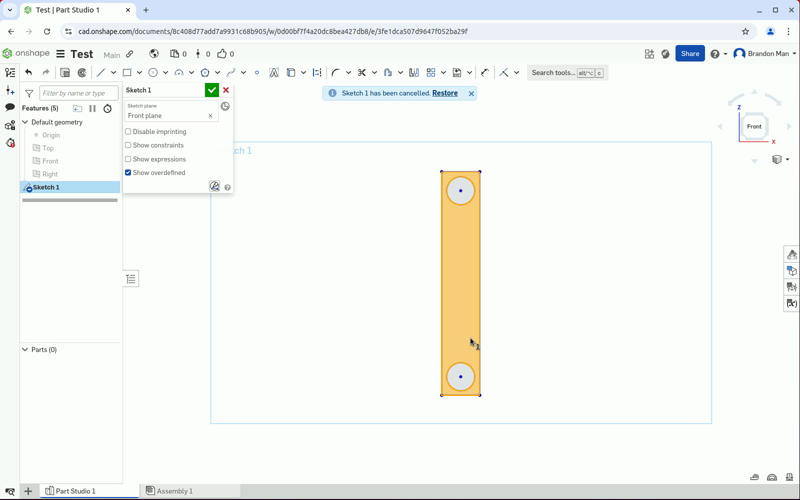
mouse_move(73, 352)
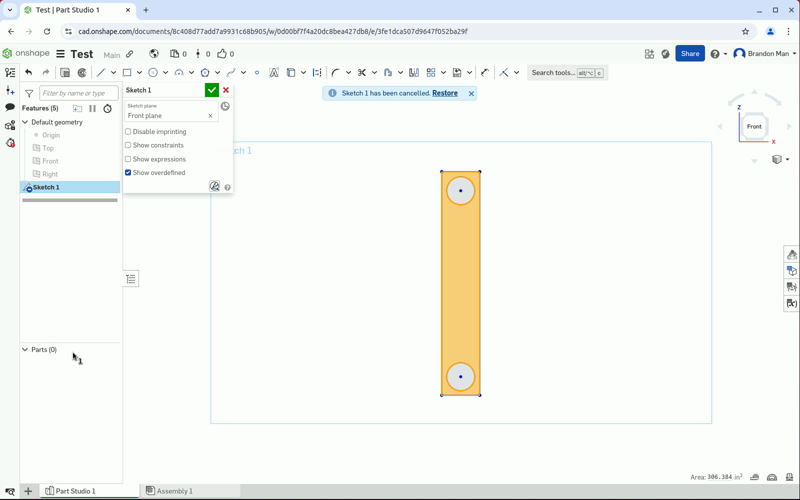
key(shift+y)
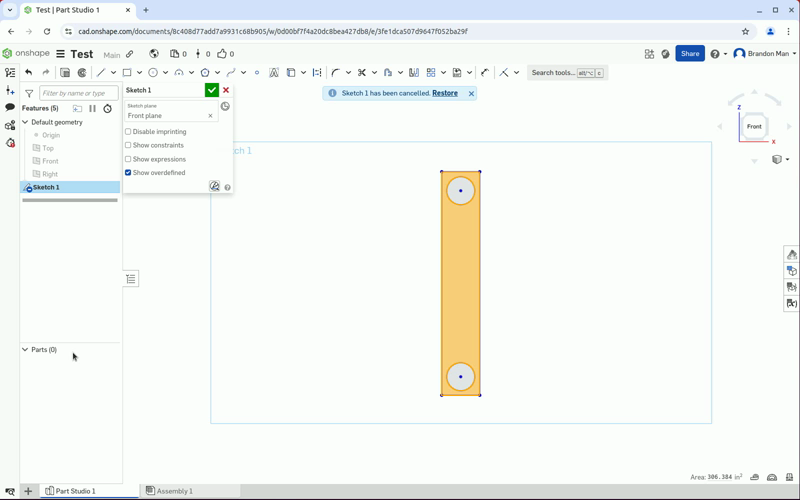
key(shift+e)
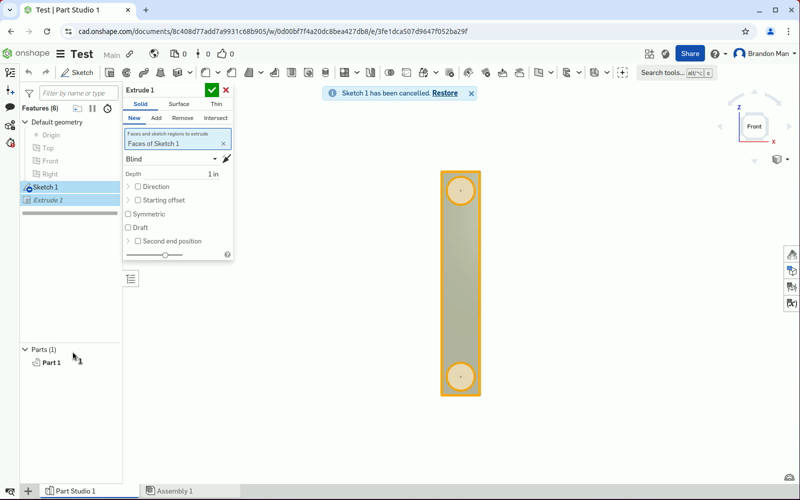
mouse_move(143, 106)
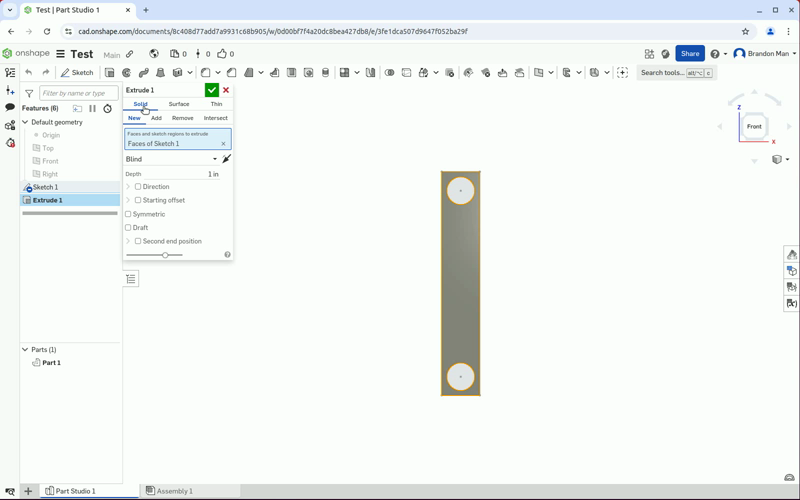
click(143, 106)
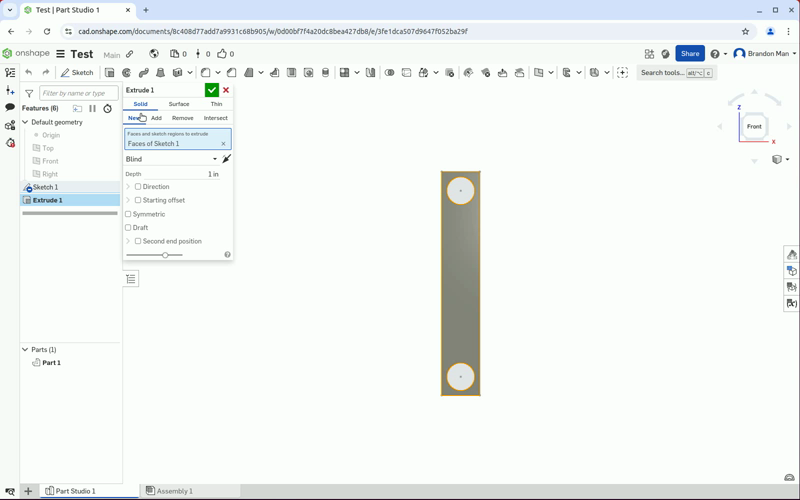
mouse_move(137, 120)
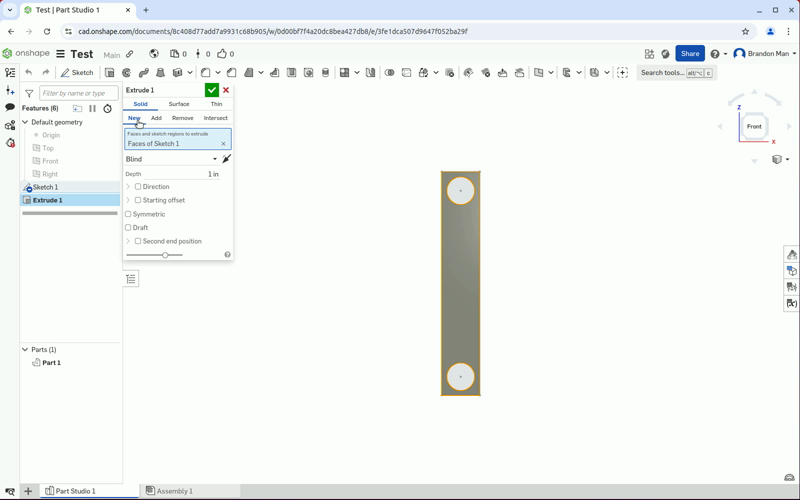
click(137, 120)
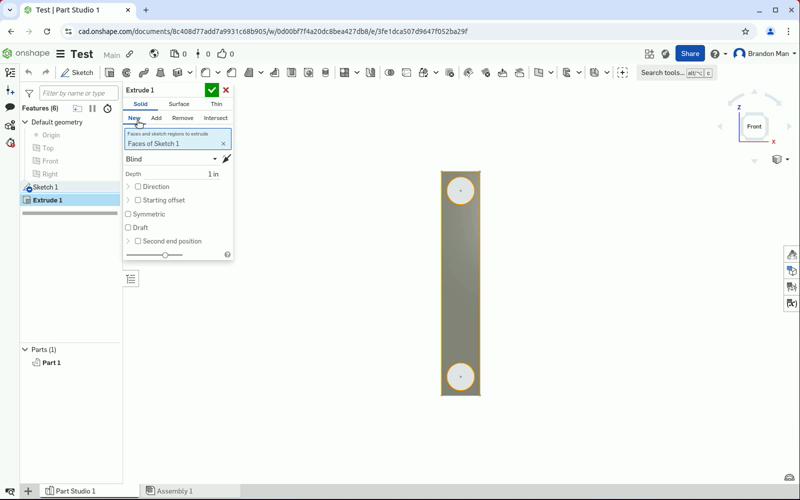
key(tab, 4)
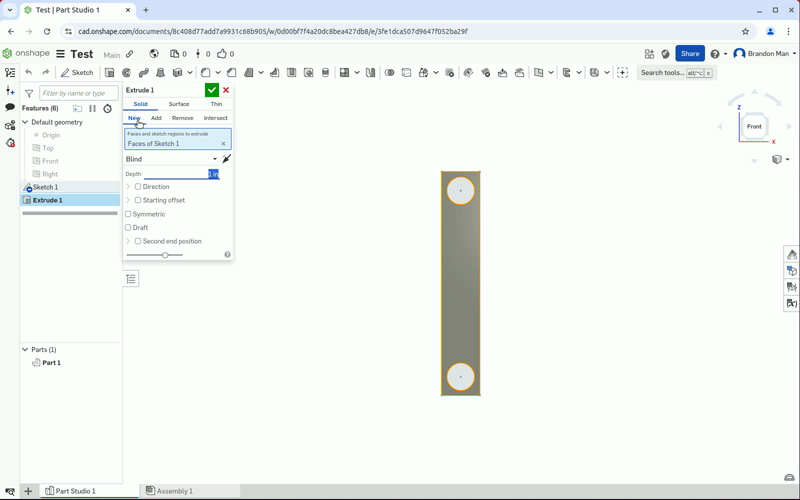
text(2.166)
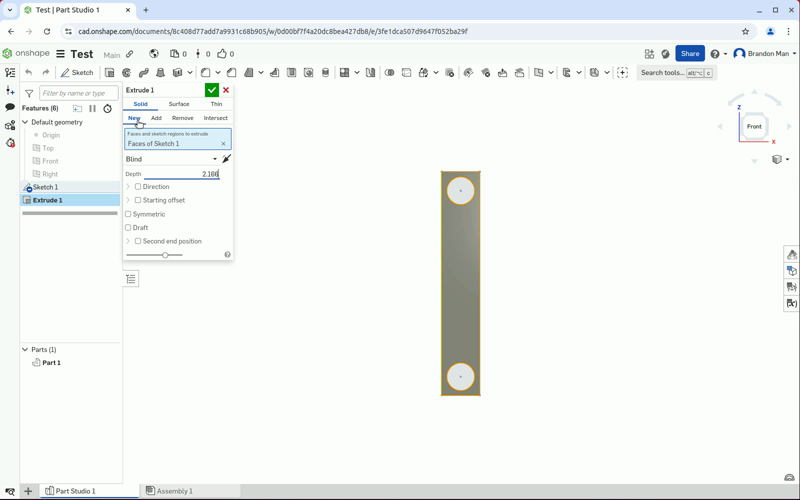
key(enter)
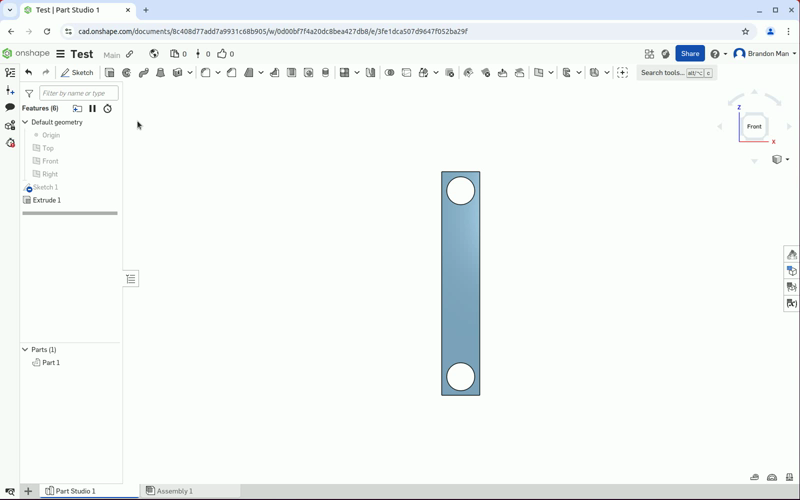
key(shift+h)
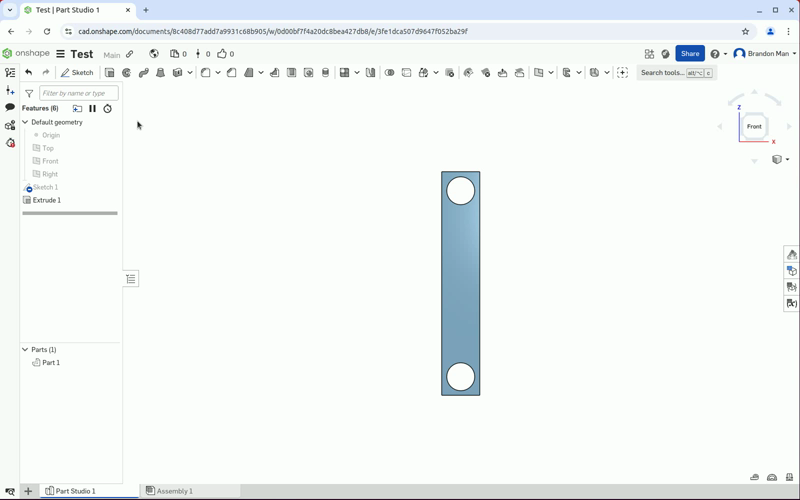
key(shift+h)
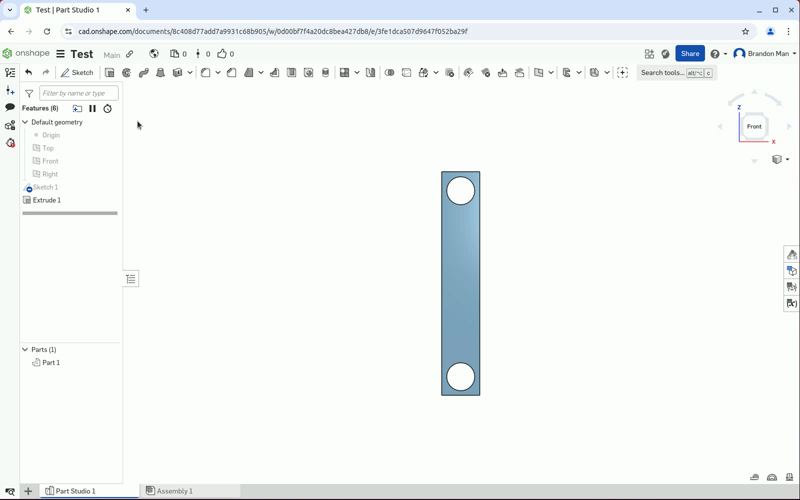
mouse_move(73, 189)
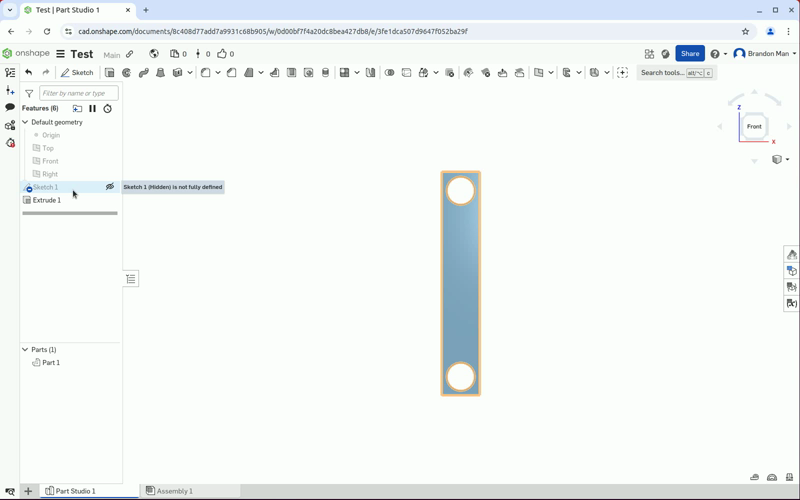
click(73, 189)
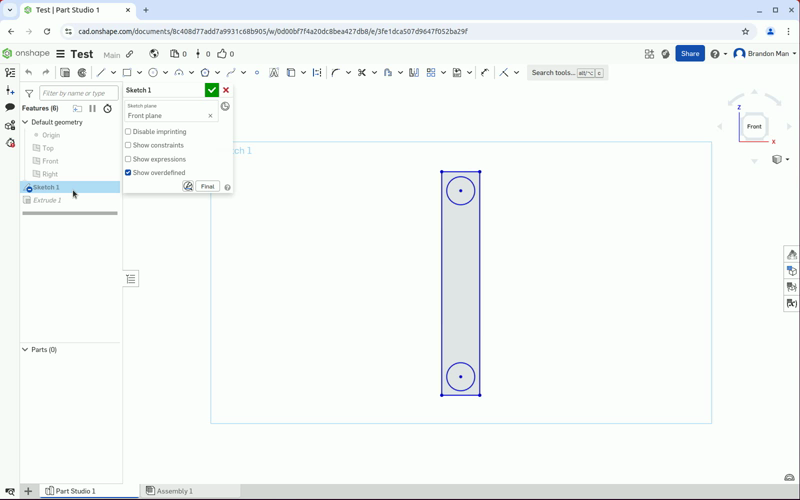
mouse_move(229, 92)
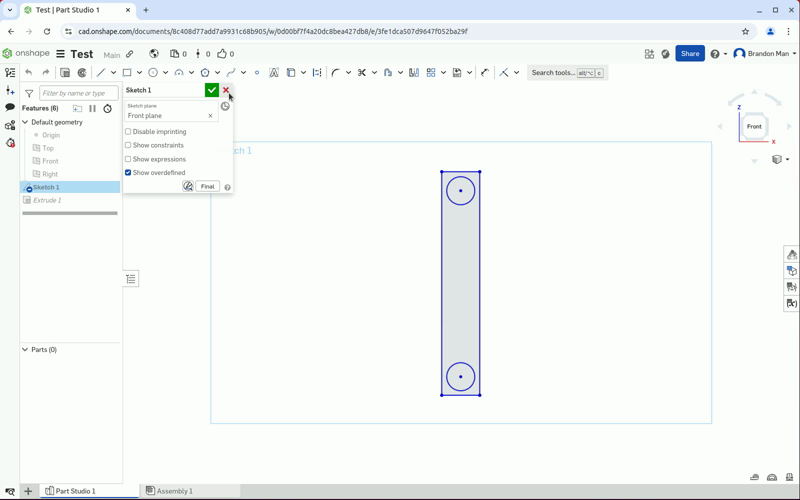
click(229, 92)
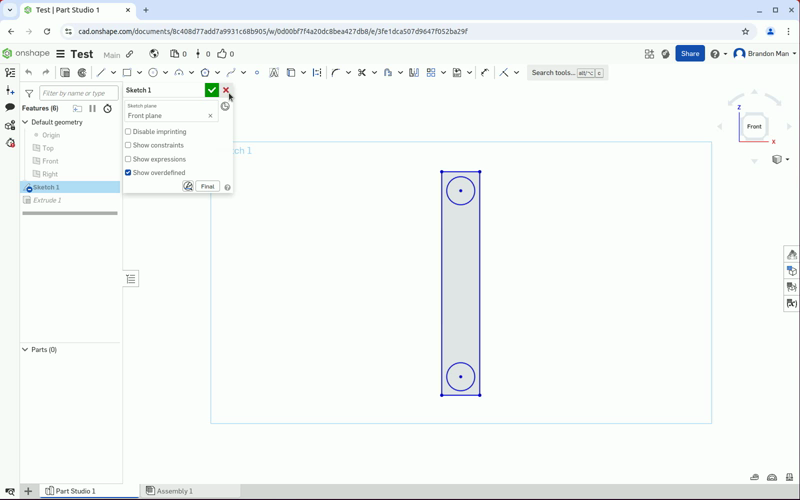
key(shift+s)
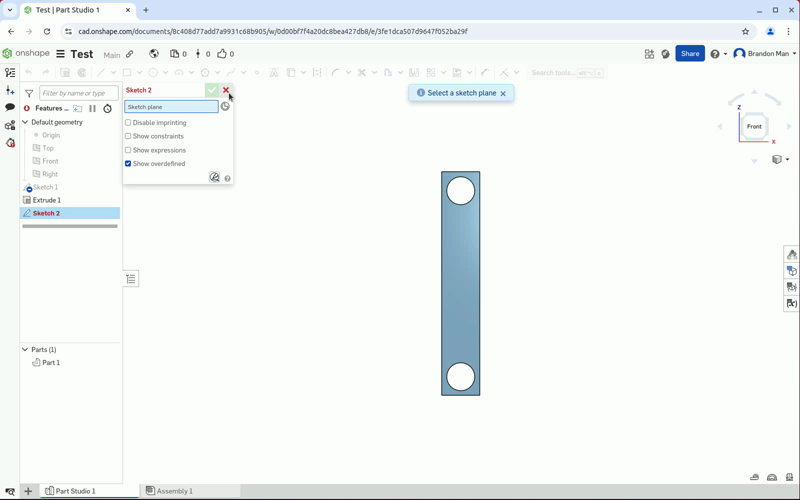
mouse_move(73, 163)
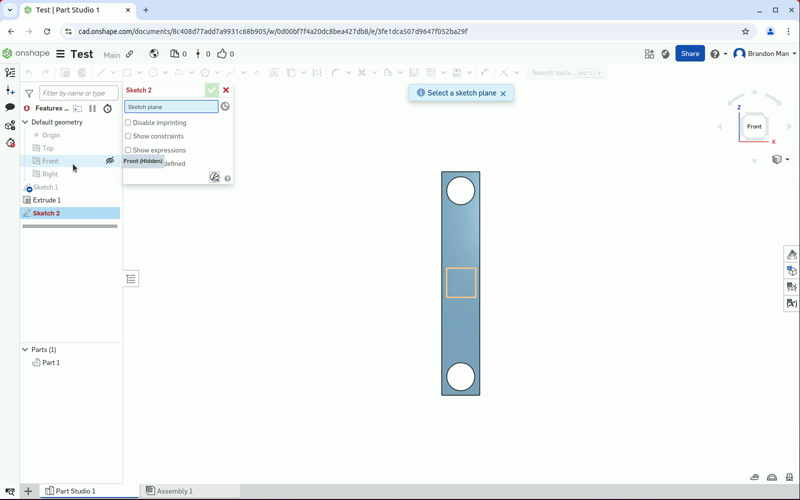
click(73, 163)
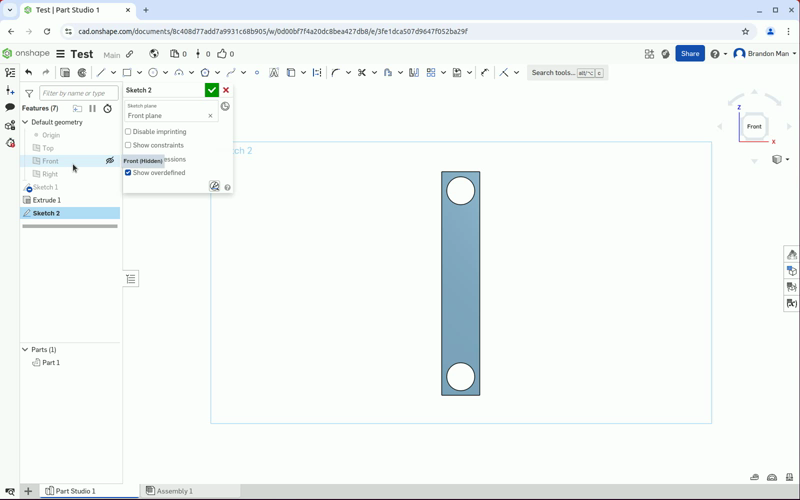
mouse_move(73, 352)
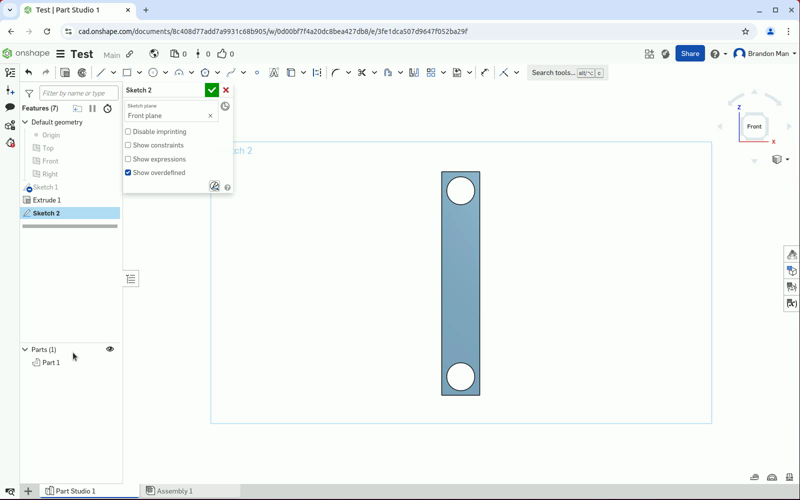
key(y)
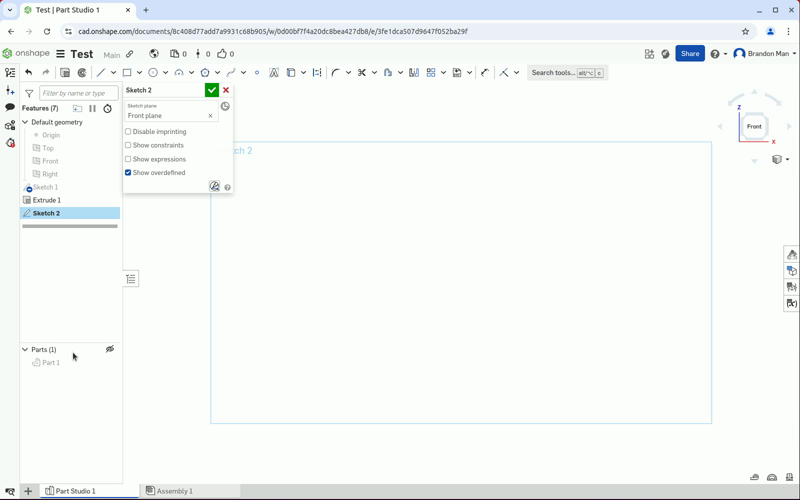
key(c)
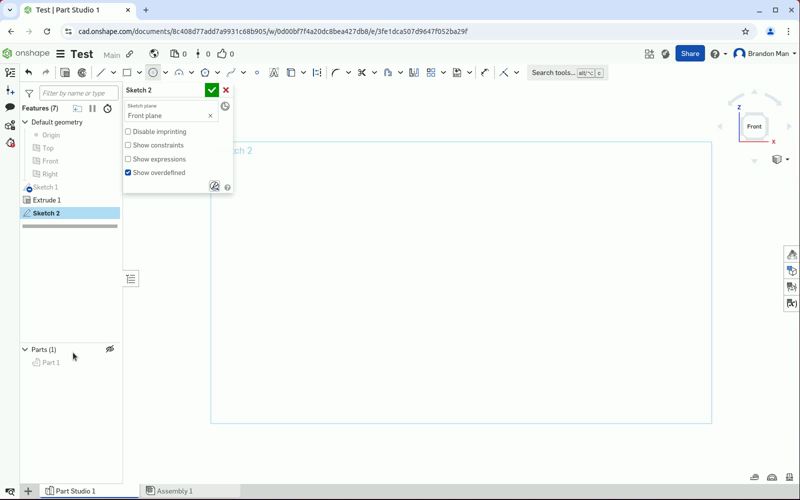
key_down(shift)
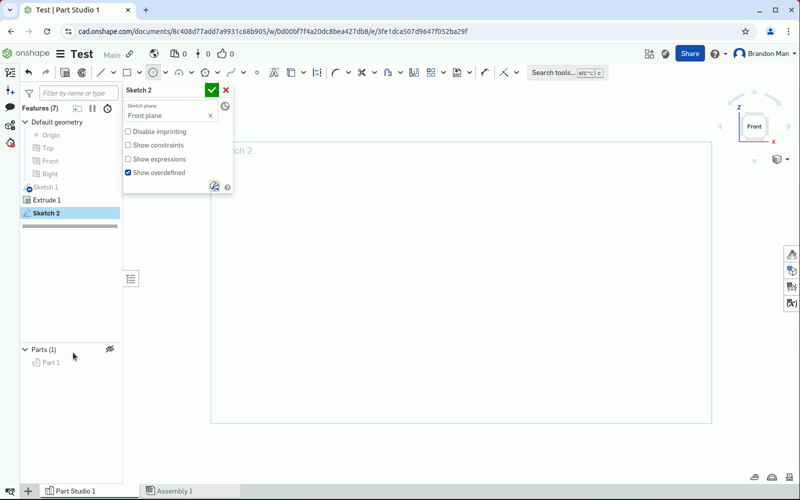
mouse_move(461, 375)
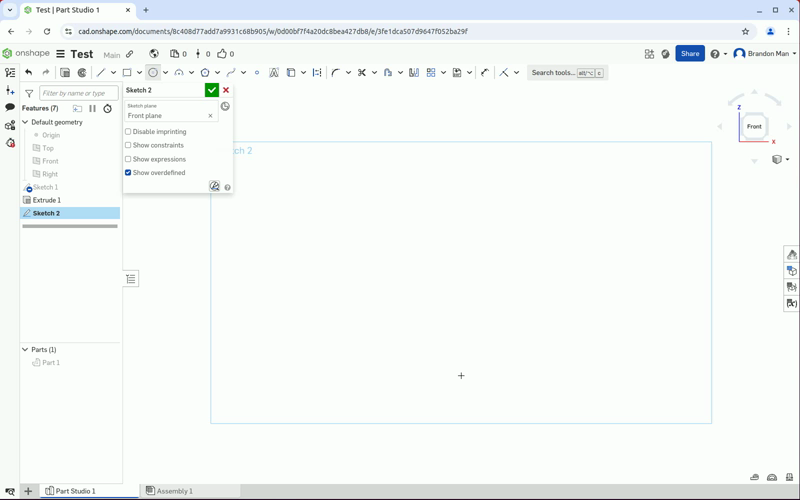
click(461, 375)
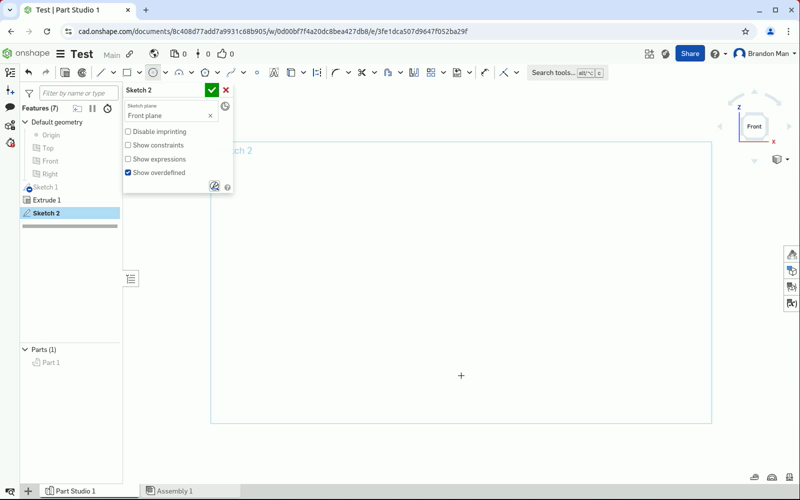
key_up(shift)
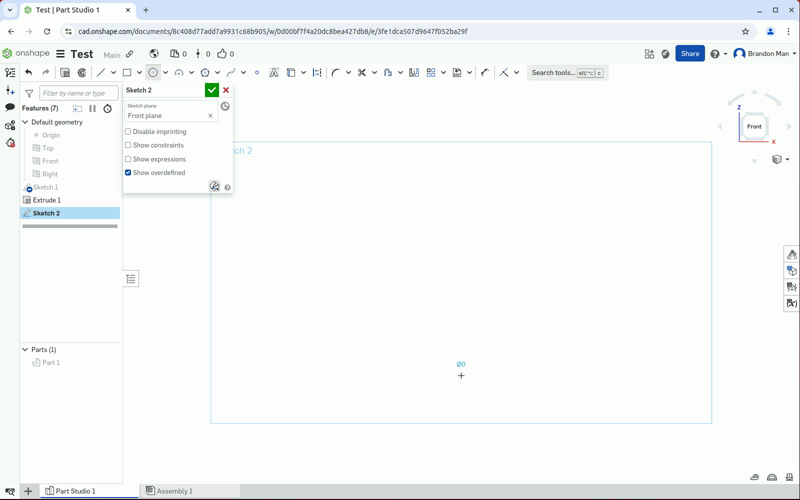
mouse_move(476, 375)
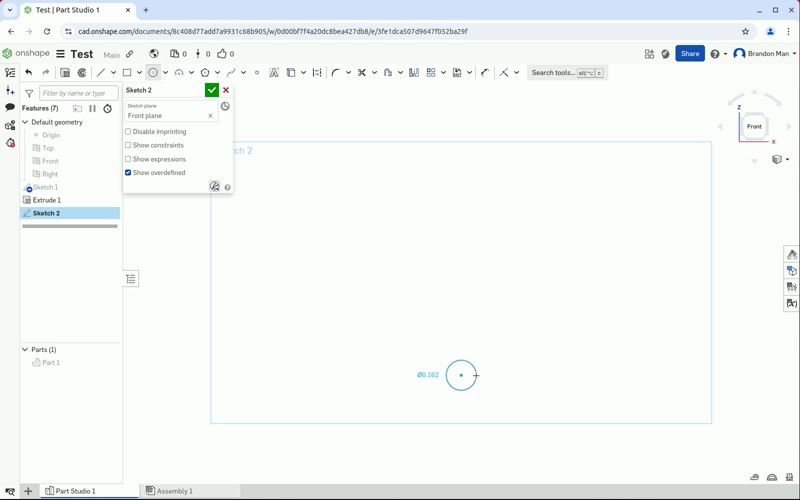
click(476, 375)
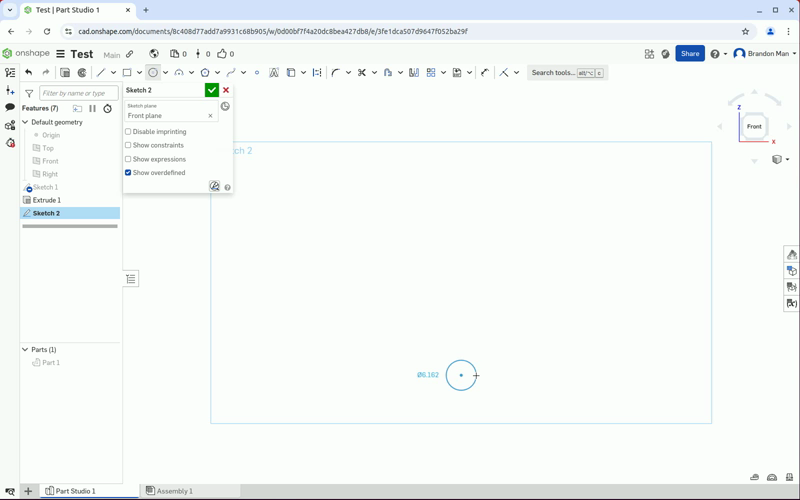
key(esc)
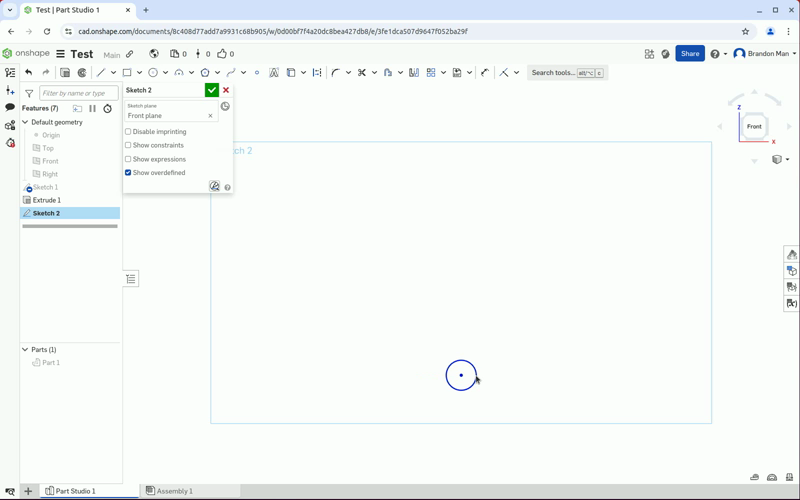
mouse_move(463, 366)
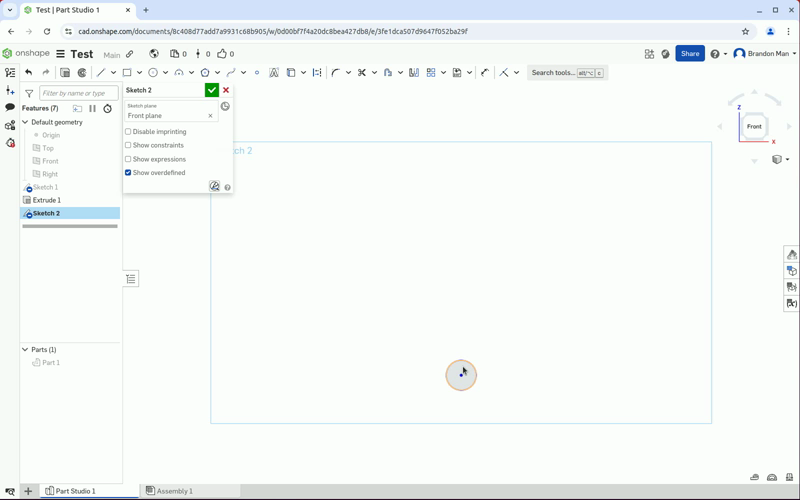
scroll(6)
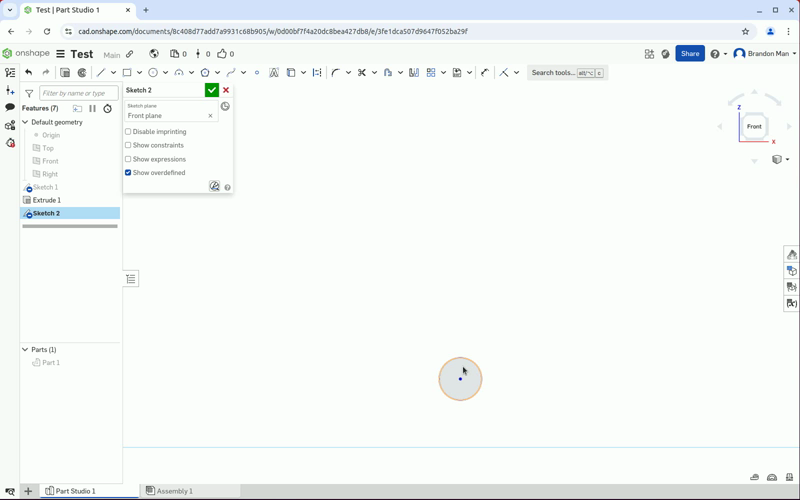
scroll(6)
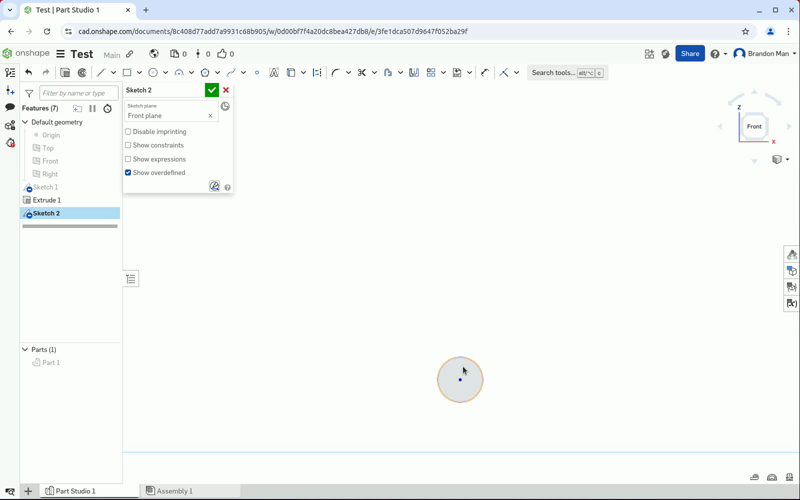
scroll(6)
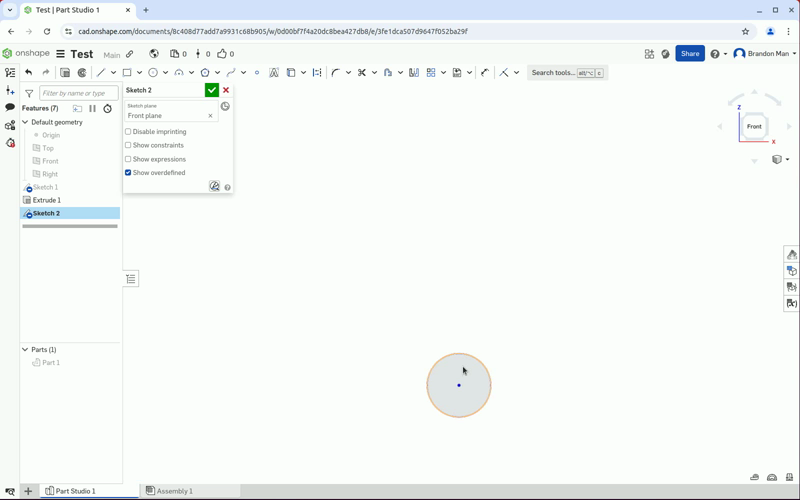
scroll(6)
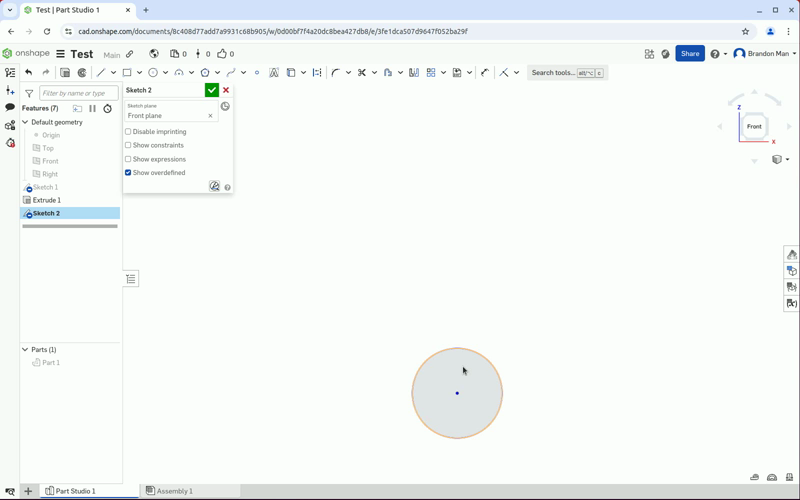
scroll(6)
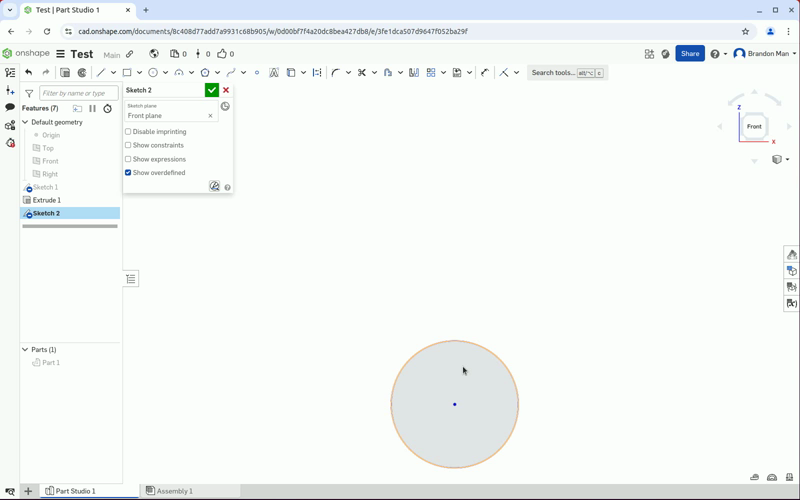
scroll(6)
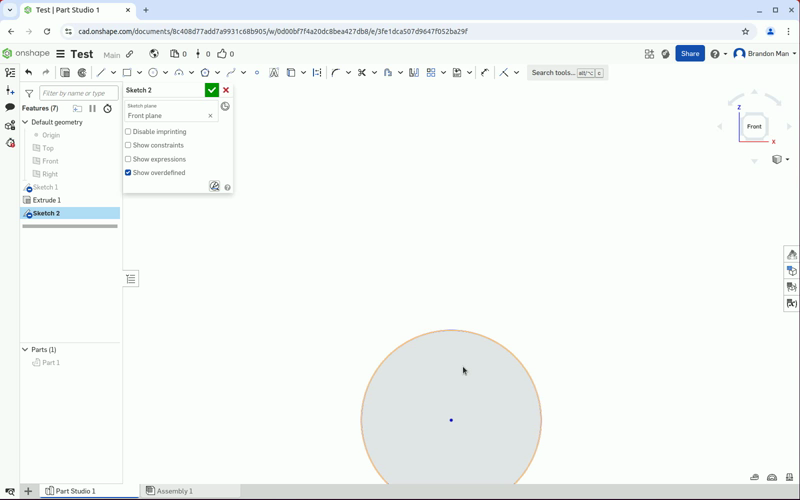
scroll(6)
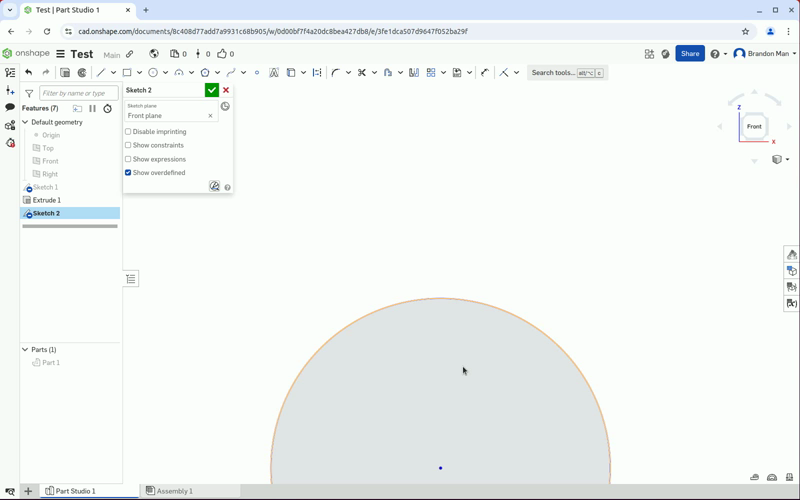
click(463, 366)
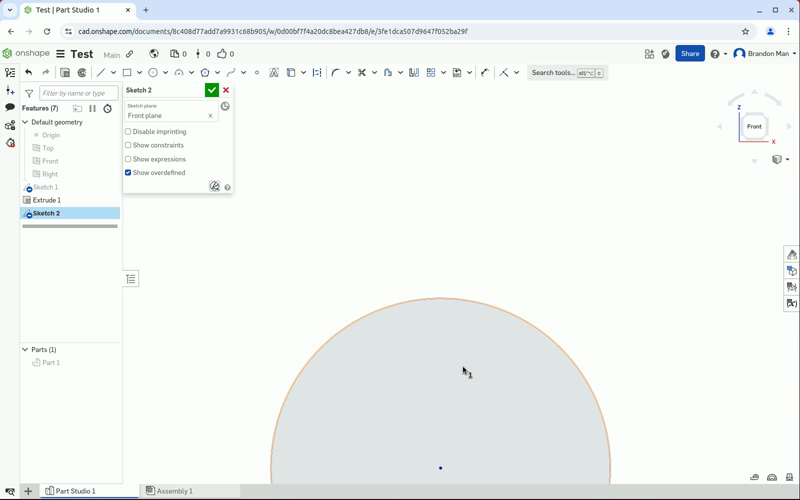
scroll(-6)
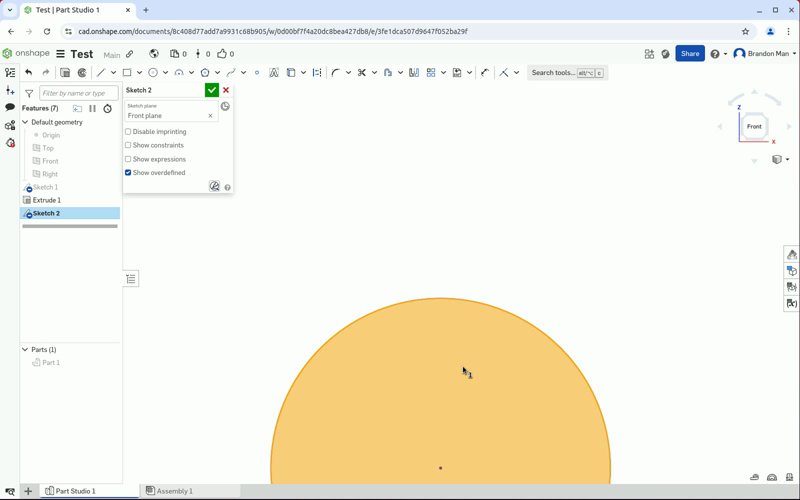
scroll(-6)
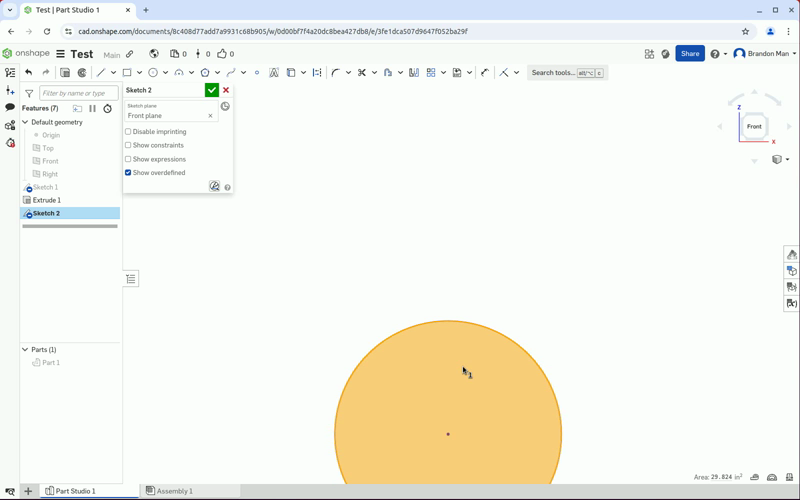
scroll(-6)
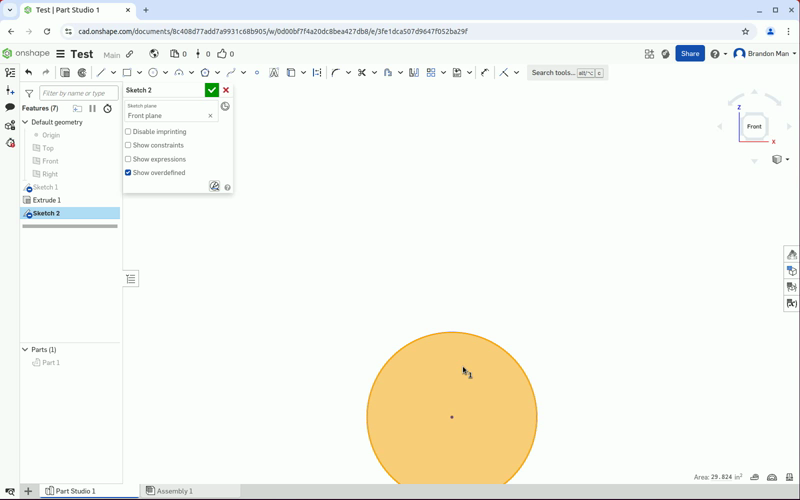
scroll(-6)
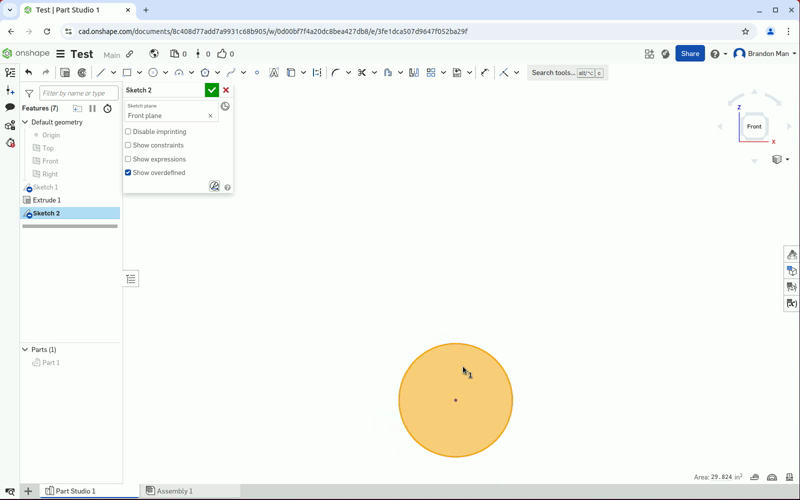
scroll(-6)
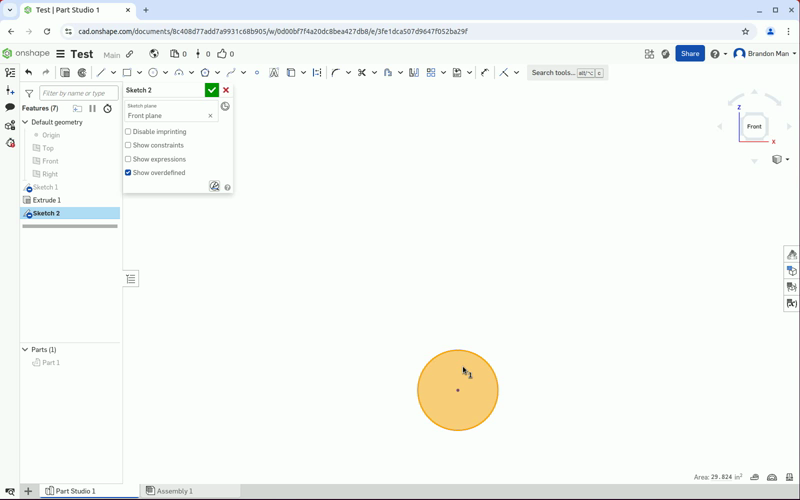
scroll(-6)
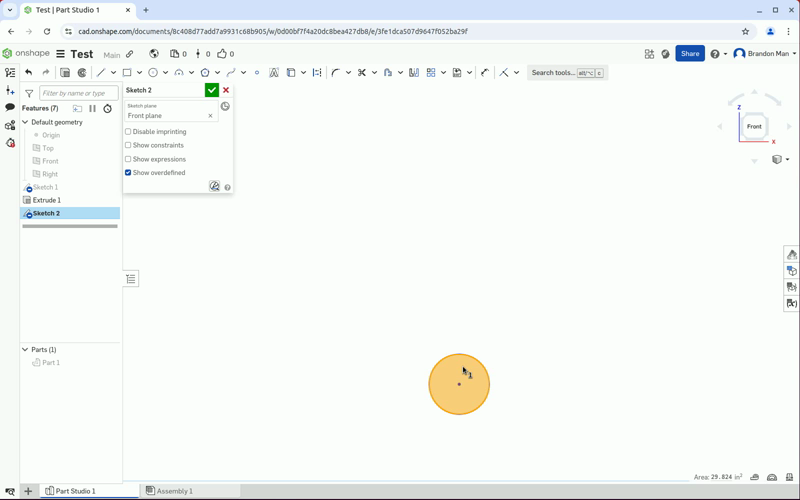
scroll(-6)
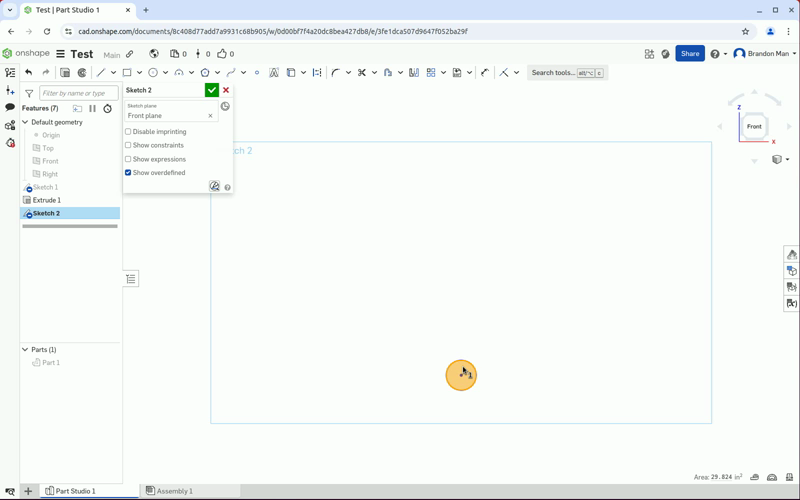
mouse_move(73, 352)
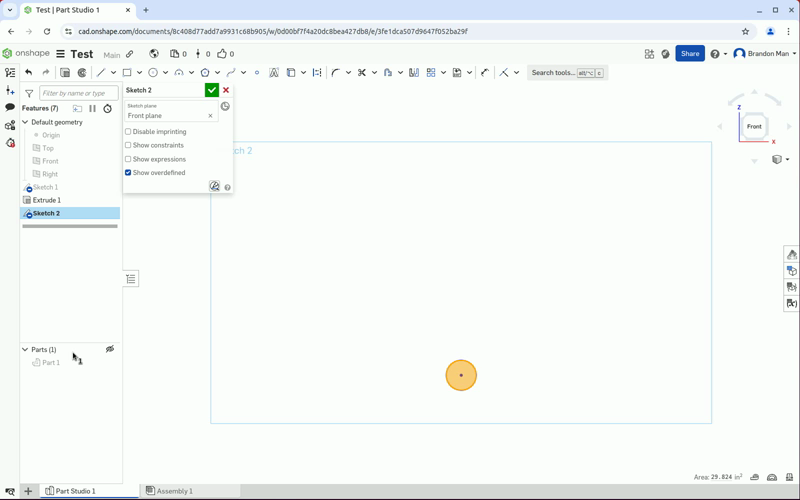
key(shift+y)
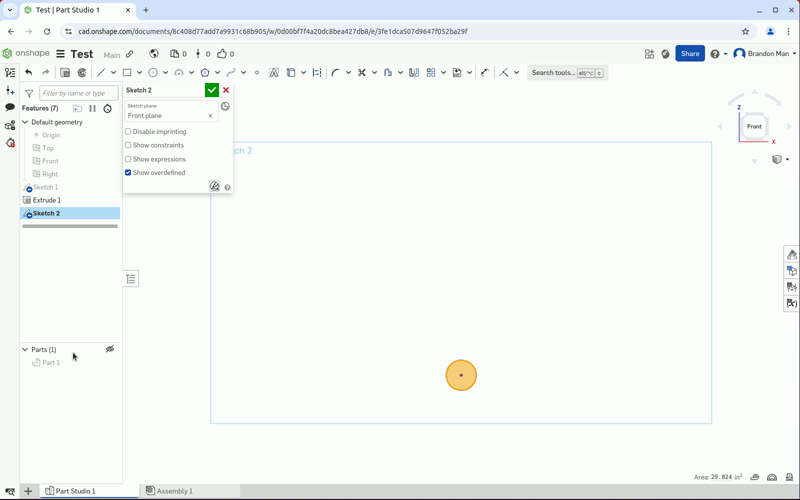
key(shift+e)
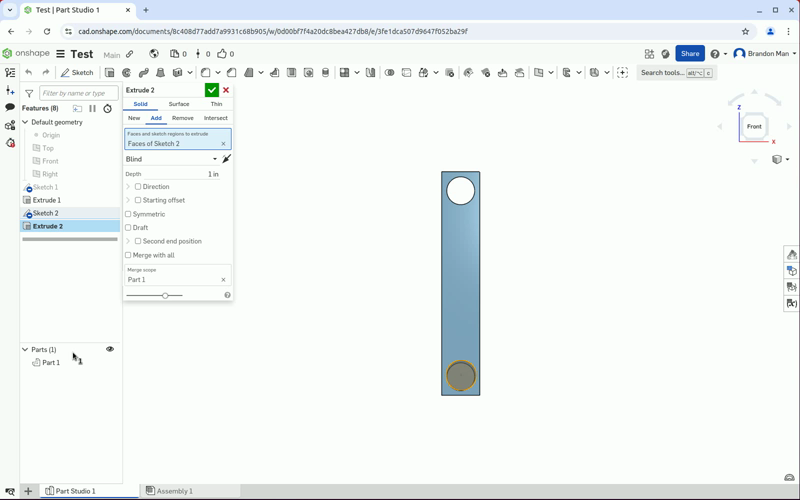
mouse_move(143, 106)
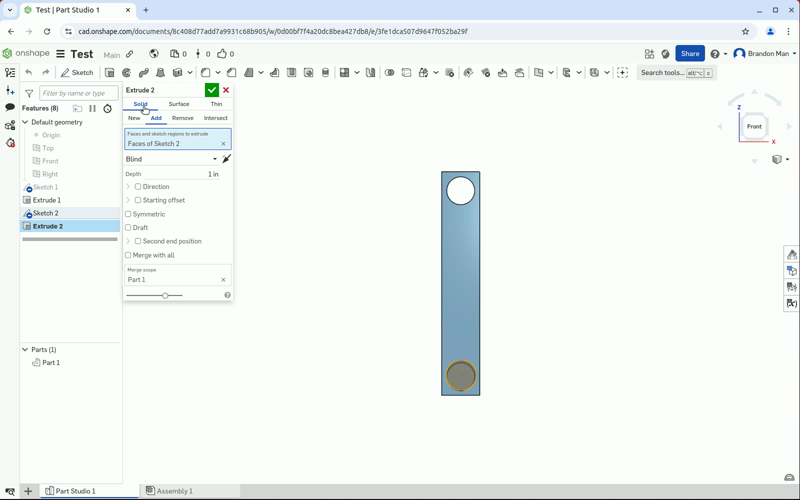
click(143, 106)
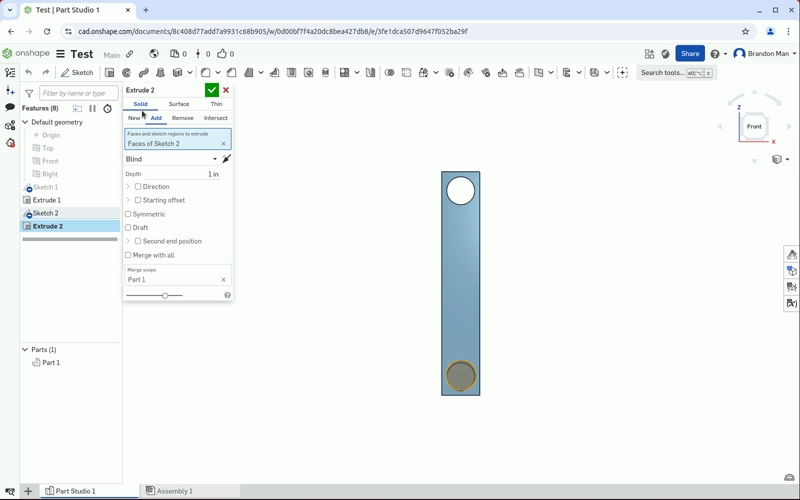
mouse_move(137, 120)
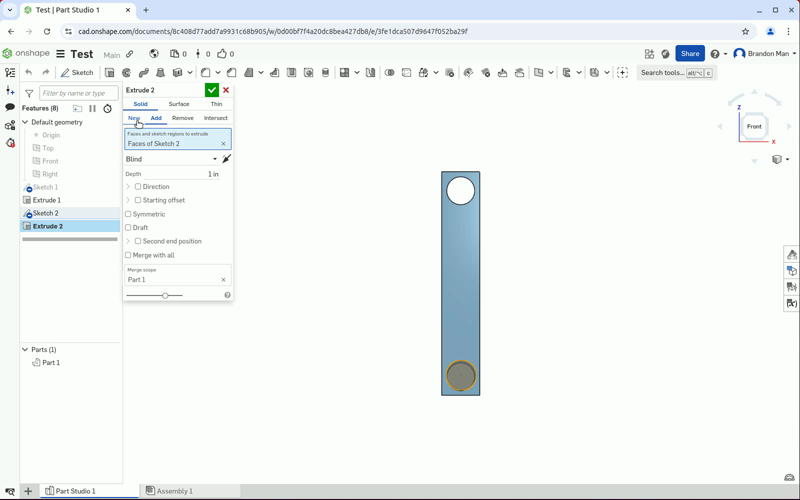
click(137, 120)
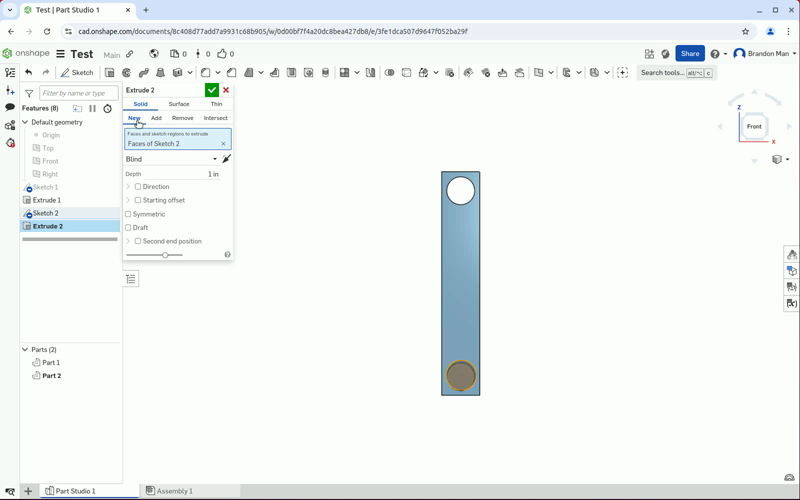
key(tab, 4)
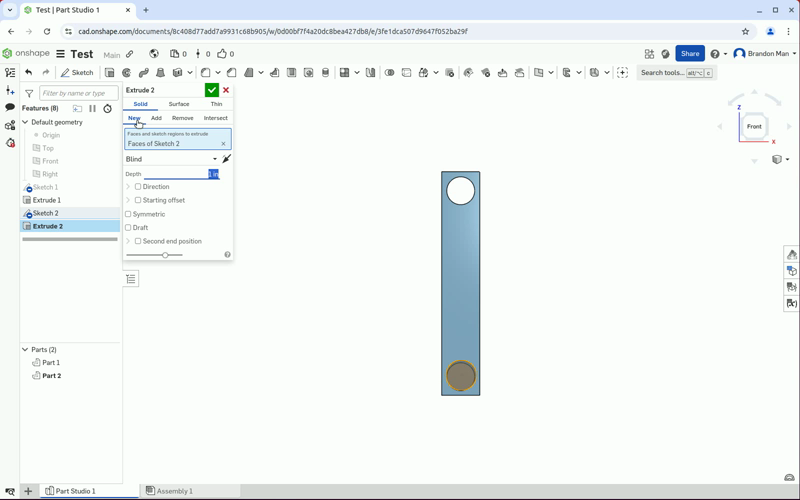
text(20.942)
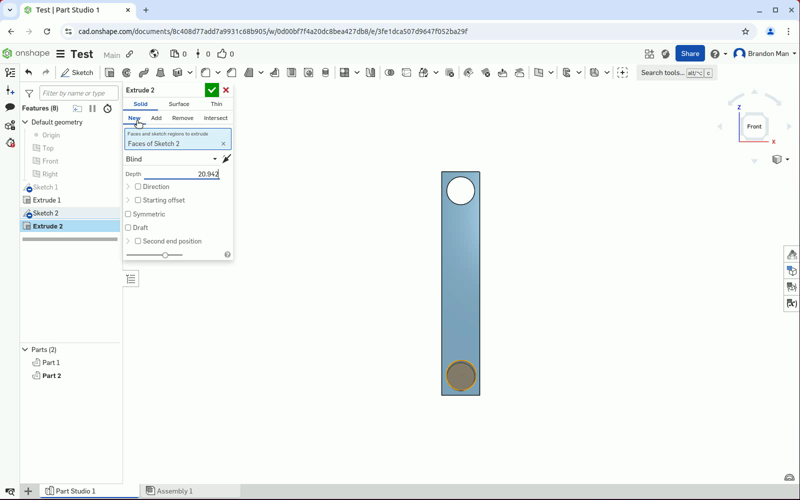
key(enter)
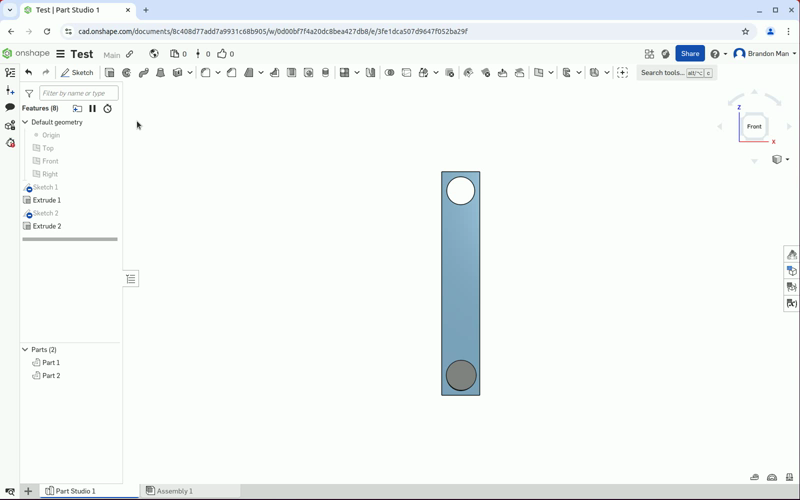
key(shift+h)
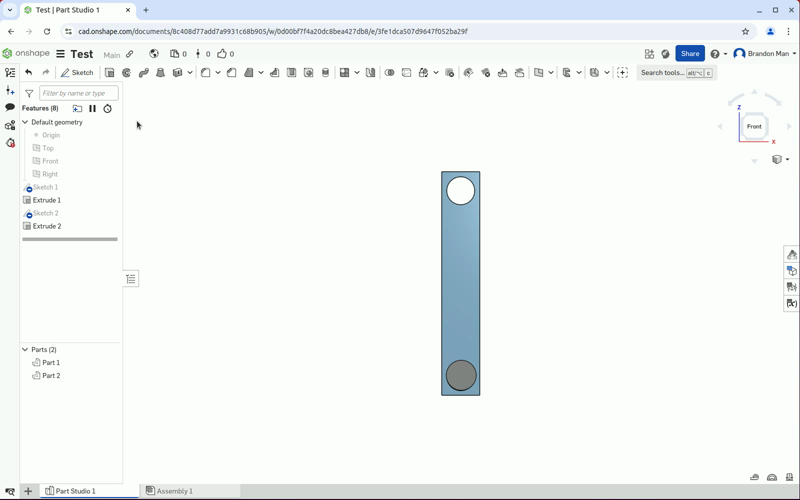
key(shift+h)
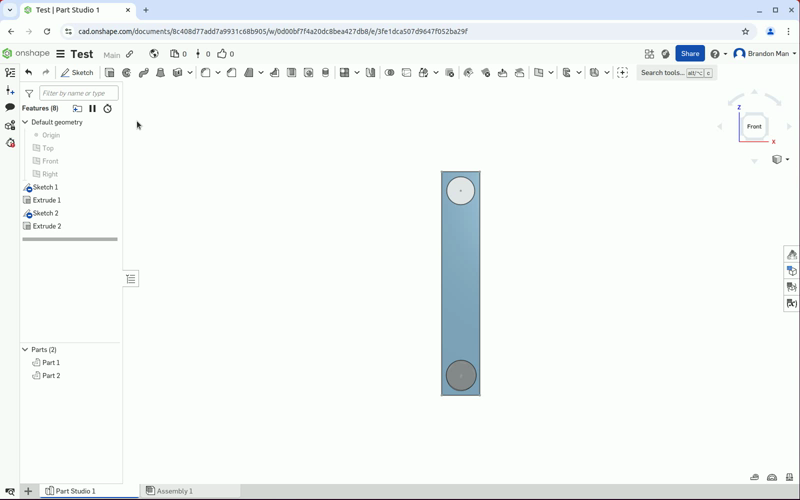
key(shift+7)
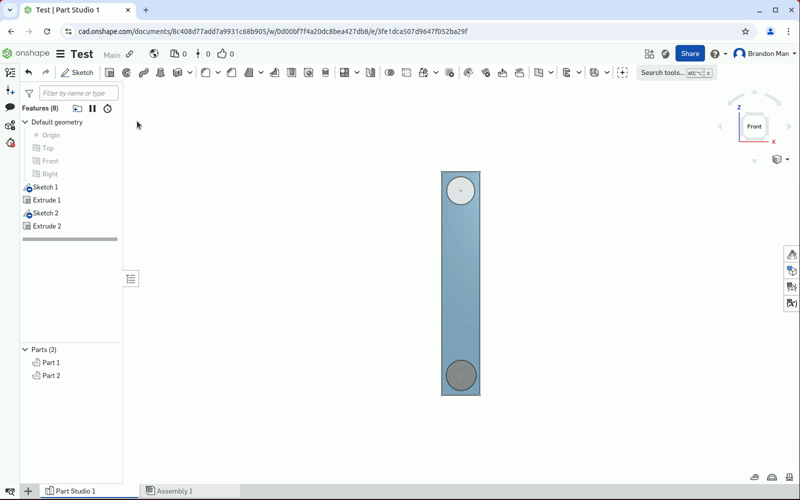
key(left, 2)
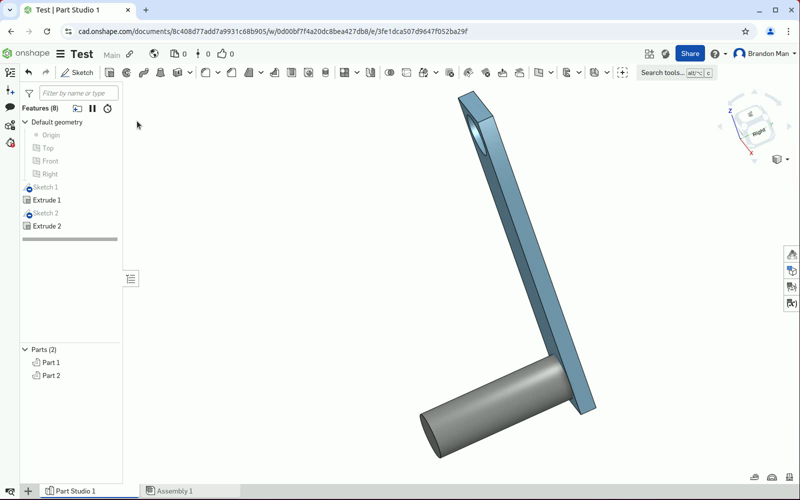
key(down, 2)
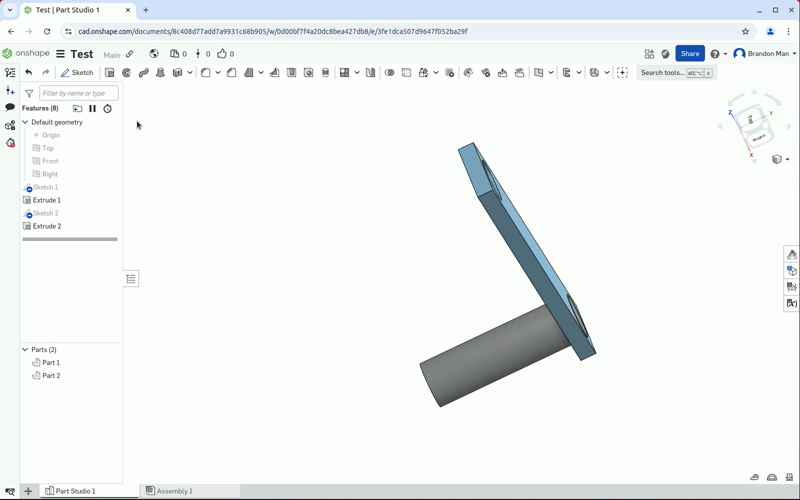
key(up, 2)
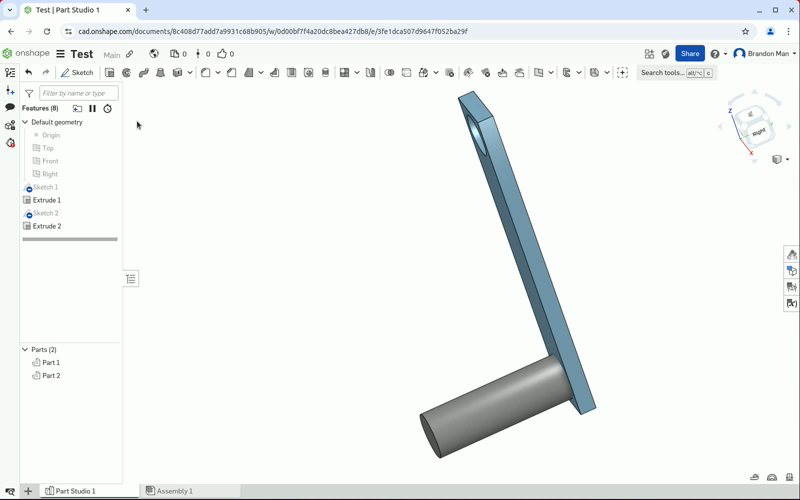
key(right, 2)
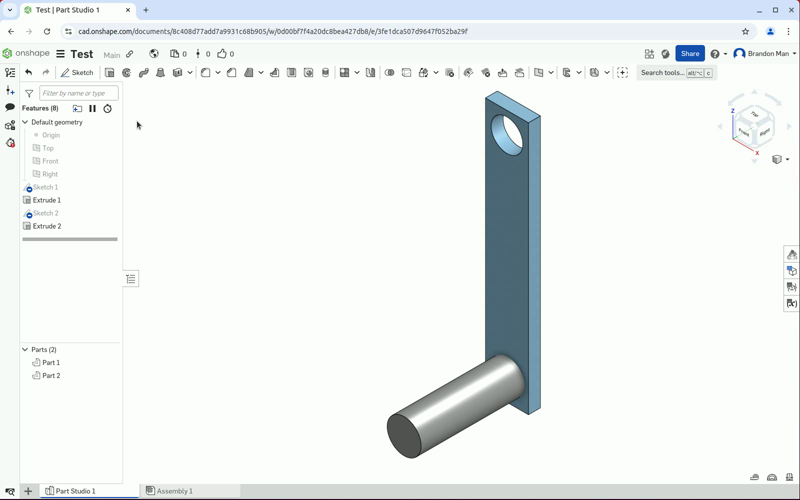
mouse_move(73, 189)
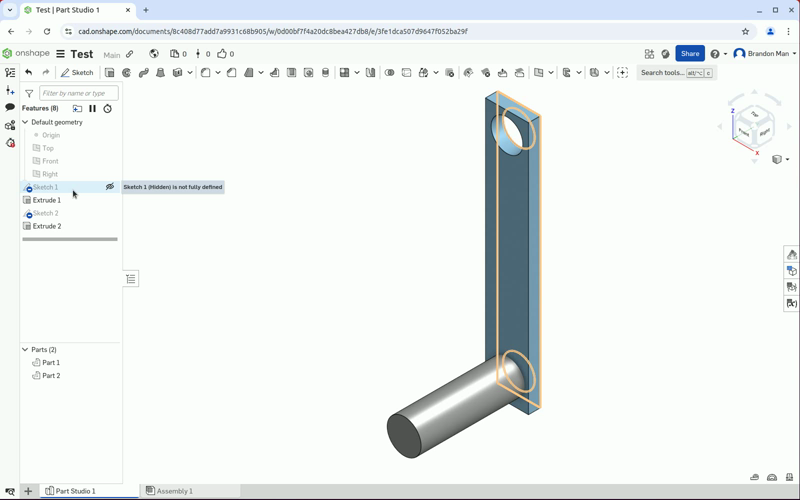
click(73, 189)